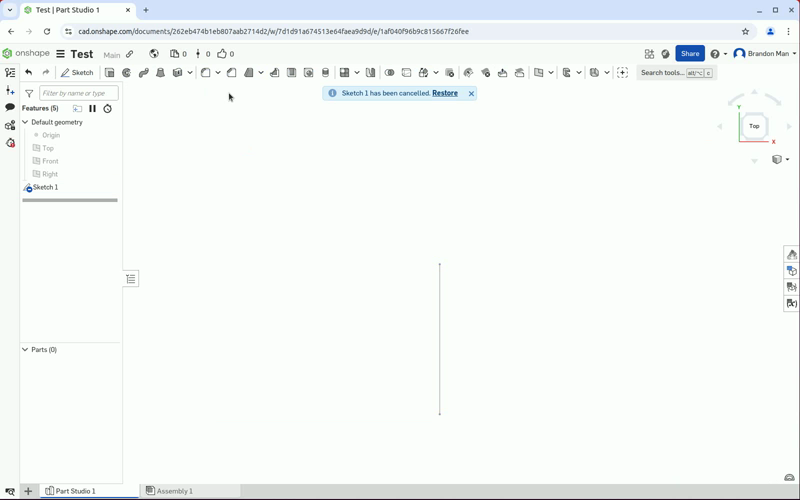
key(shift+h)
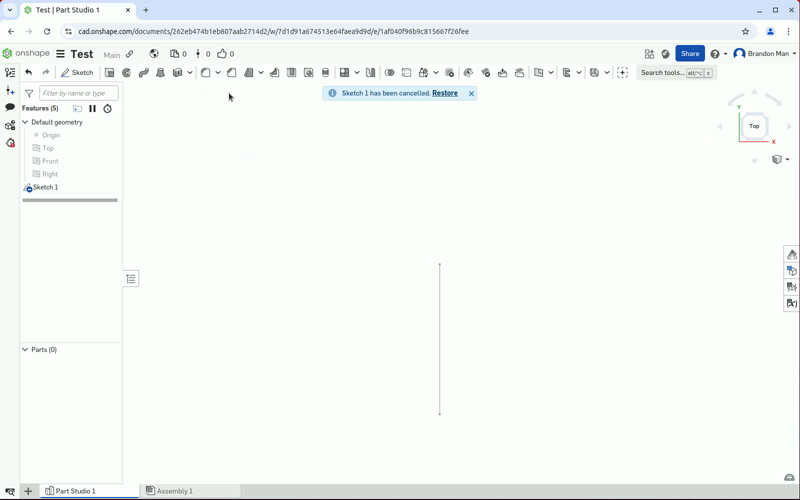
key(shift+s)
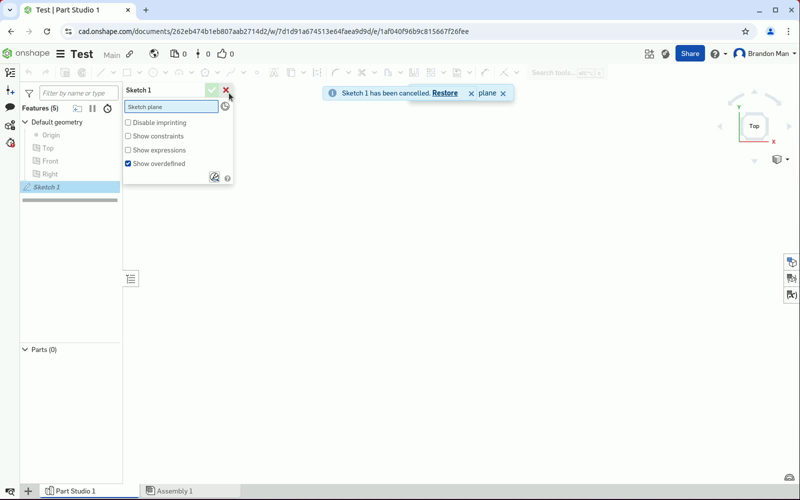
mouse_move(73, 150)
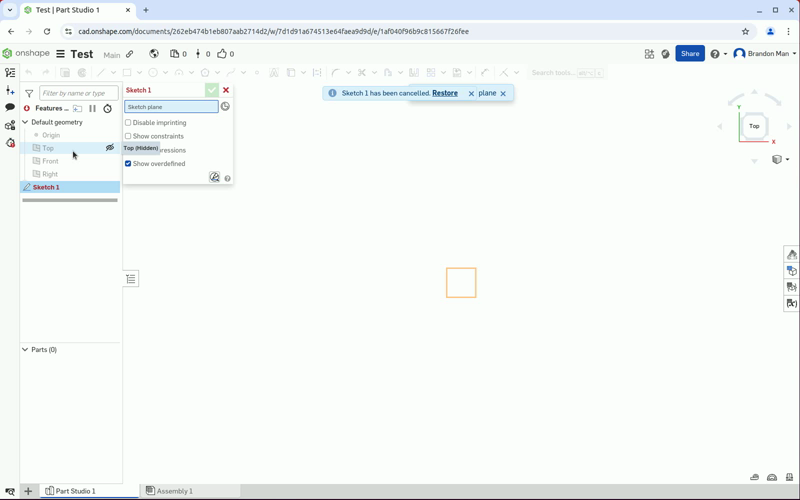
click(73, 150)
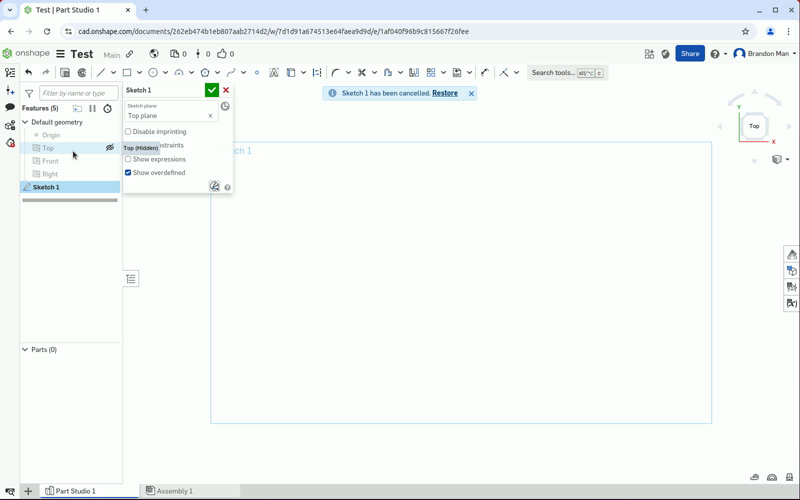
mouse_move(73, 352)
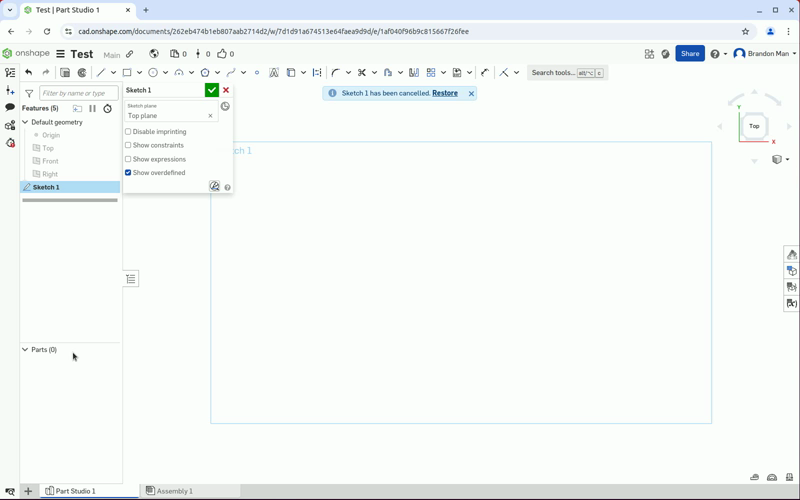
key(y)
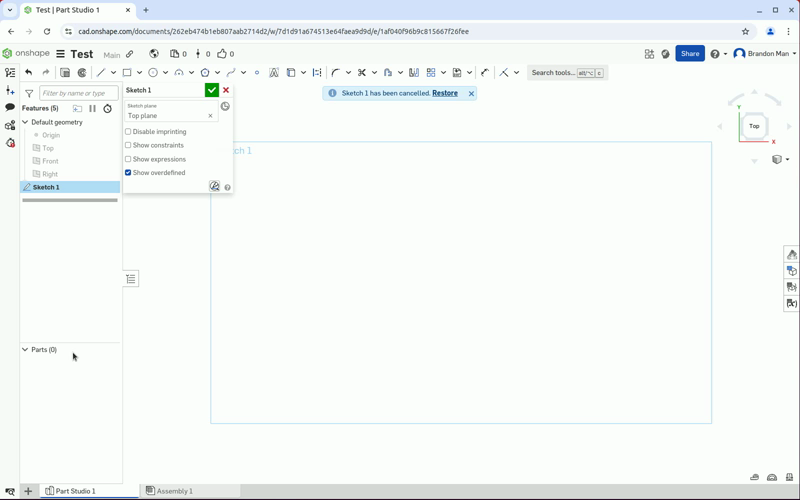
key(l)
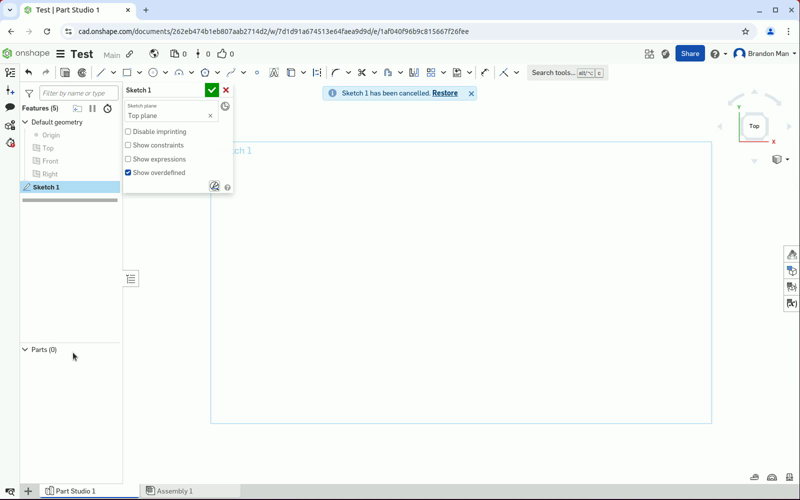
key_down(shift)
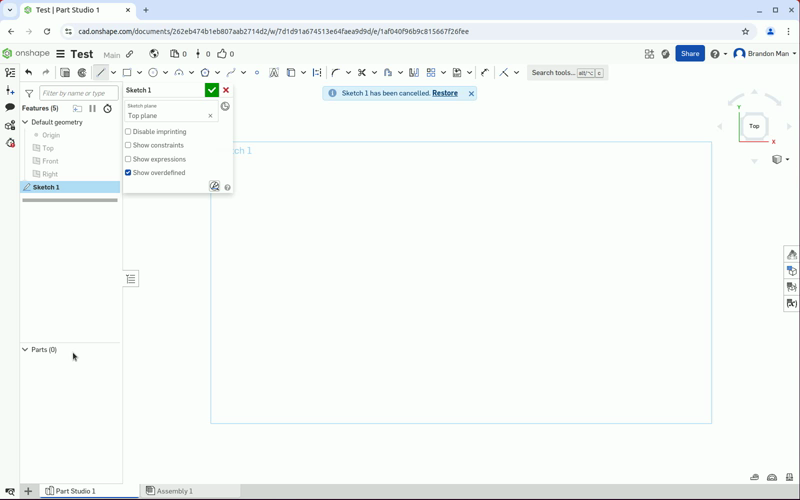
mouse_move(404, 339)
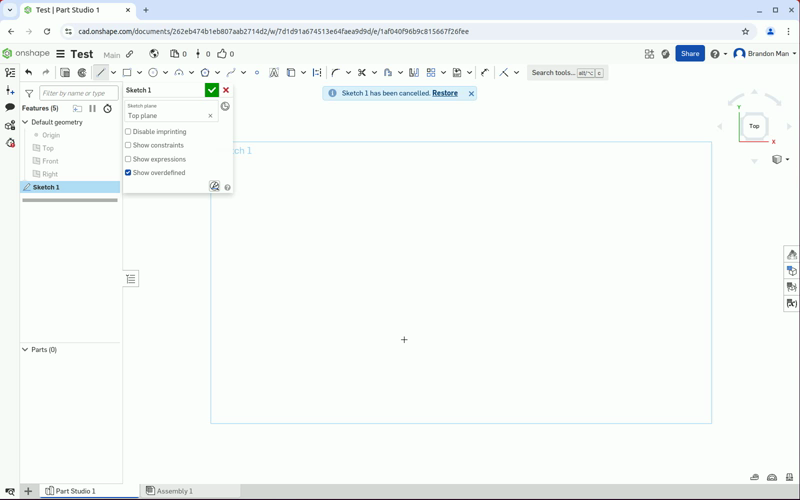
click(404, 339)
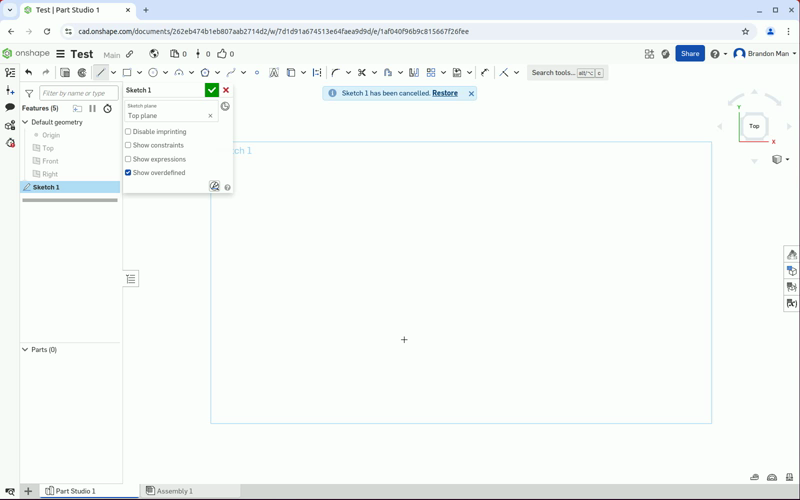
key_up(shift)
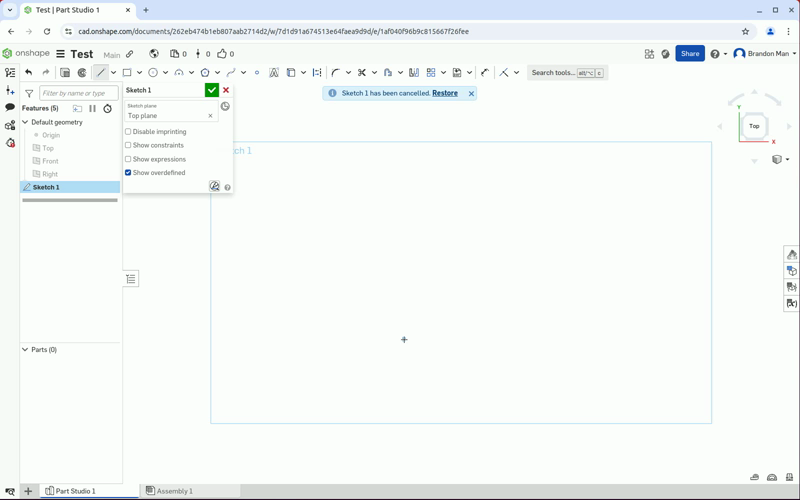
key_down(shift)
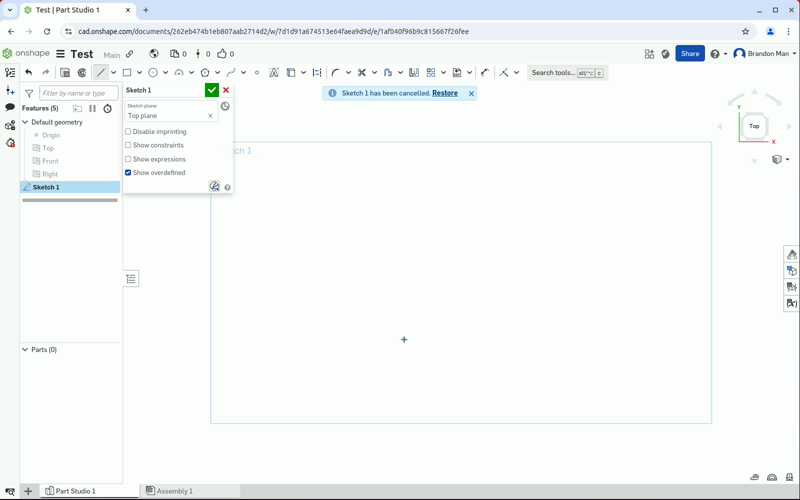
mouse_move(516, 339)
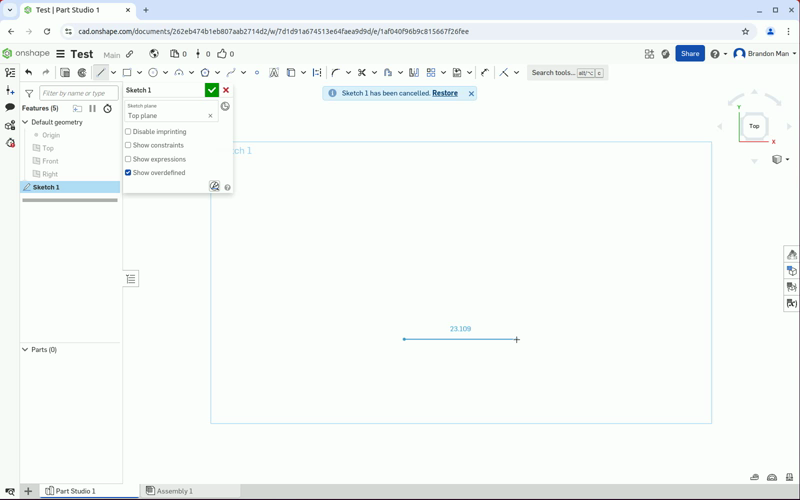
click(516, 339)
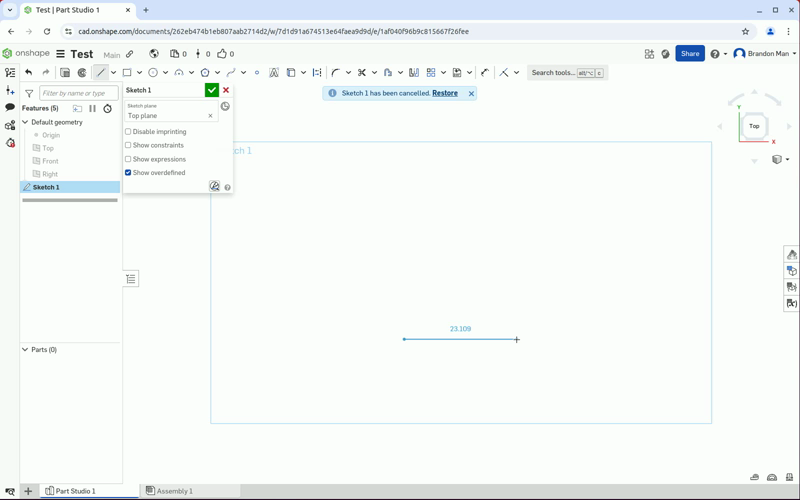
key_up(shift)
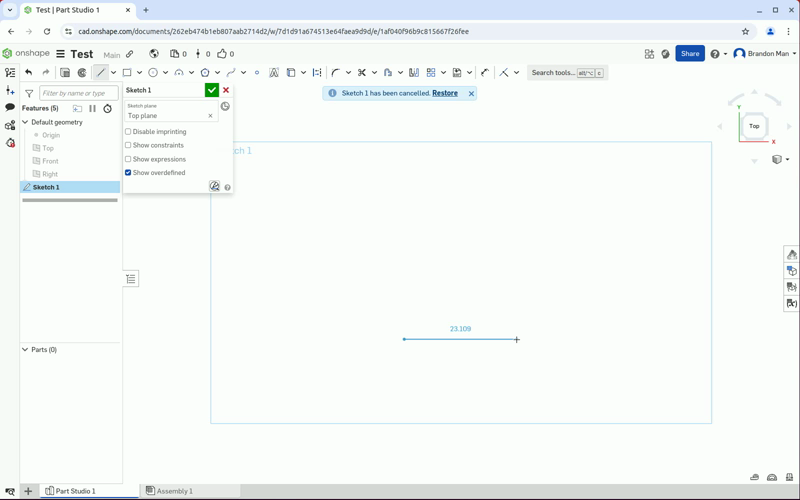
key_down(shift)
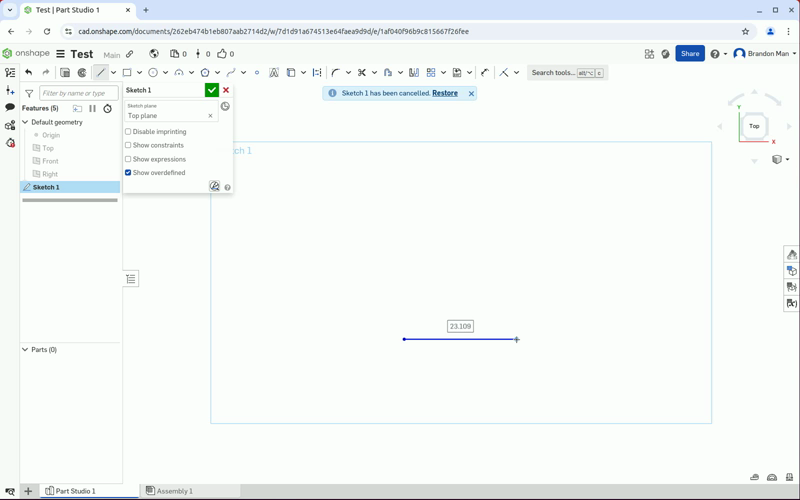
mouse_move(516, 226)
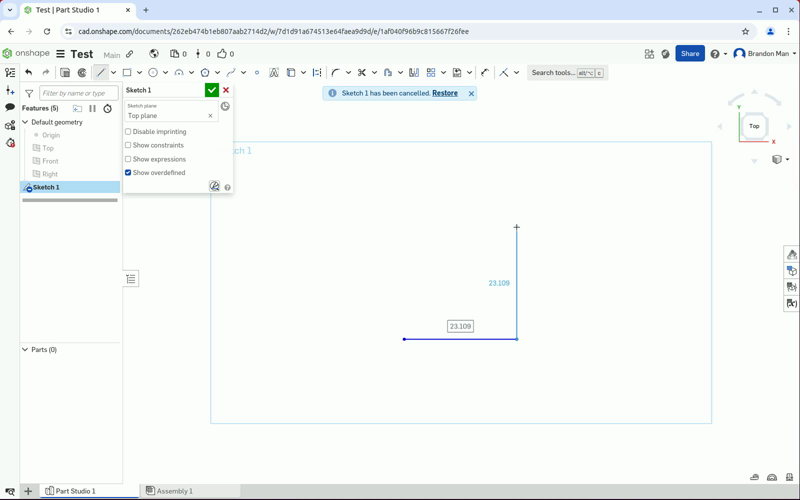
click(516, 226)
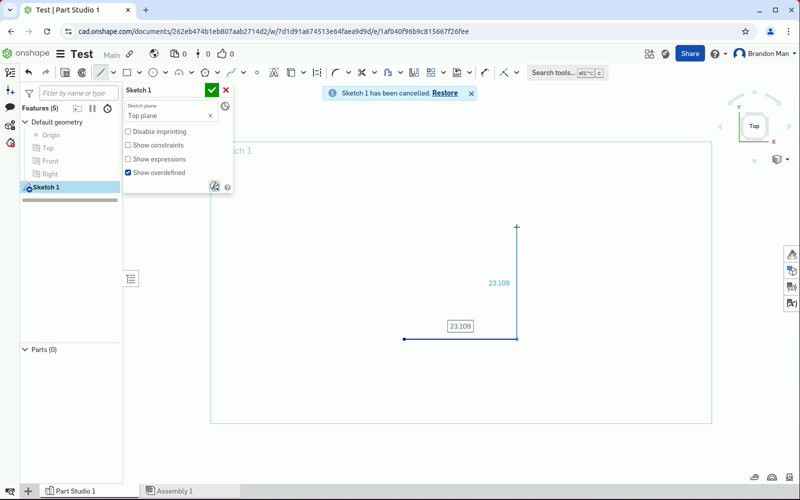
key_up(shift)
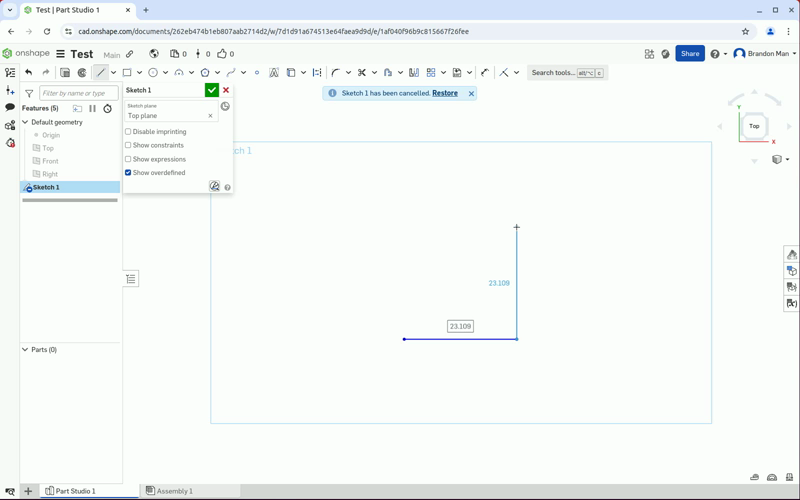
key_down(shift)
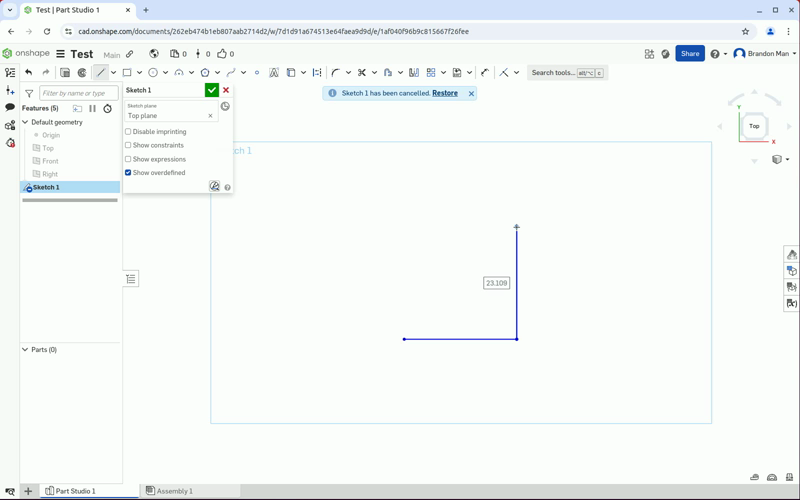
mouse_move(404, 226)
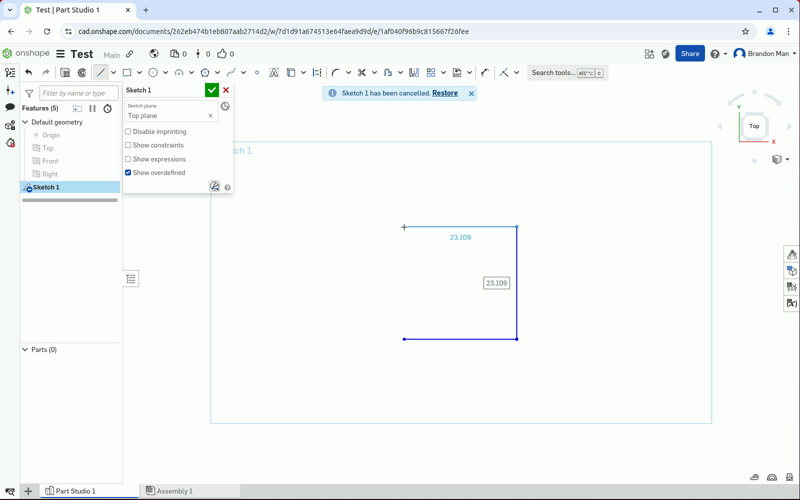
click(404, 226)
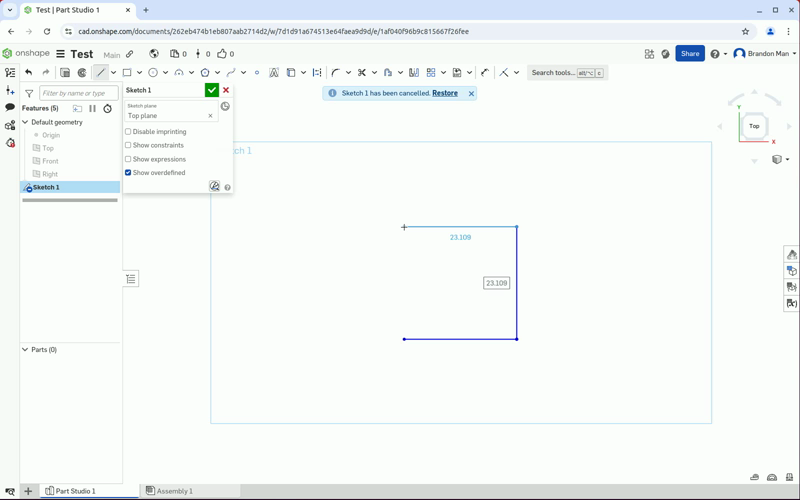
key_up(shift)
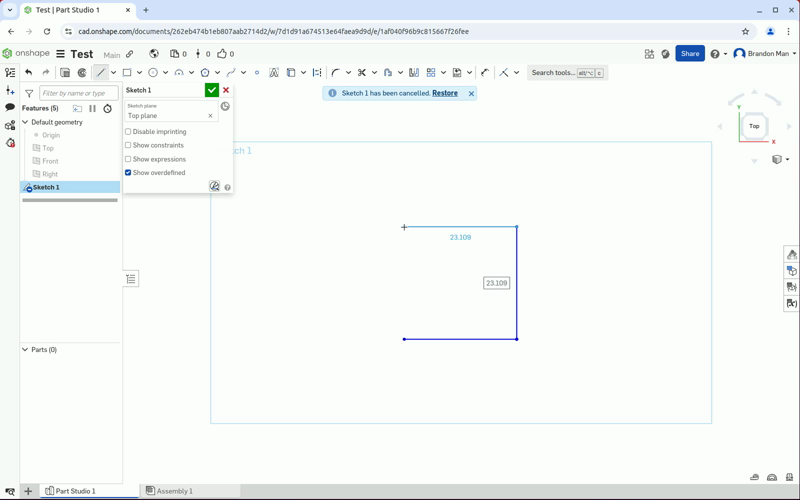
key_down(shift)
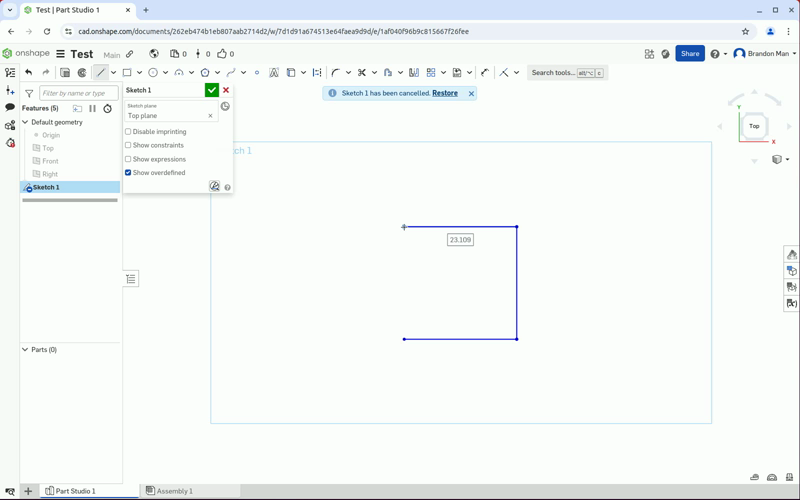
mouse_move(404, 339)
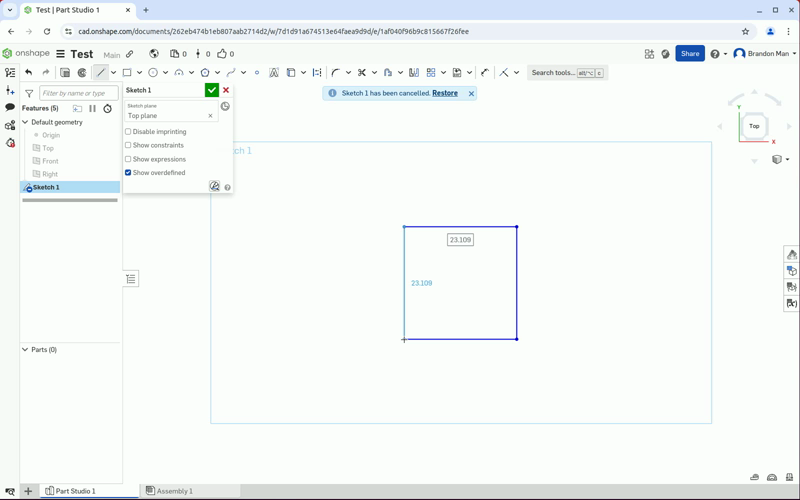
key_up(shift)
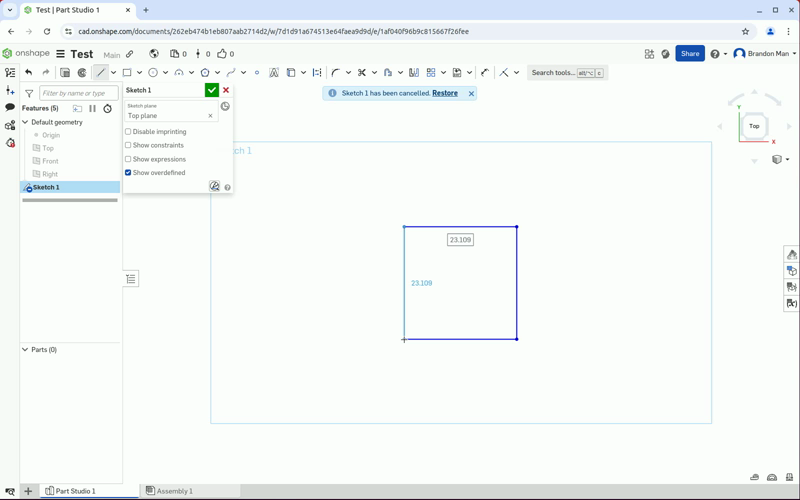
click(404, 339)
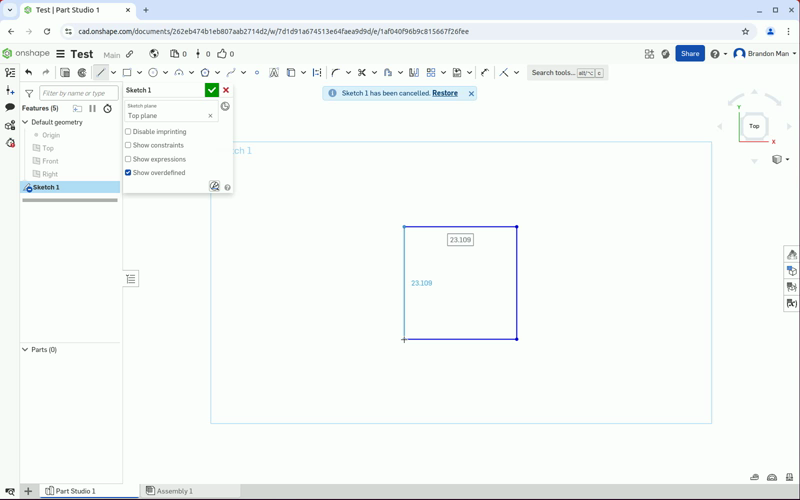
key(esc)
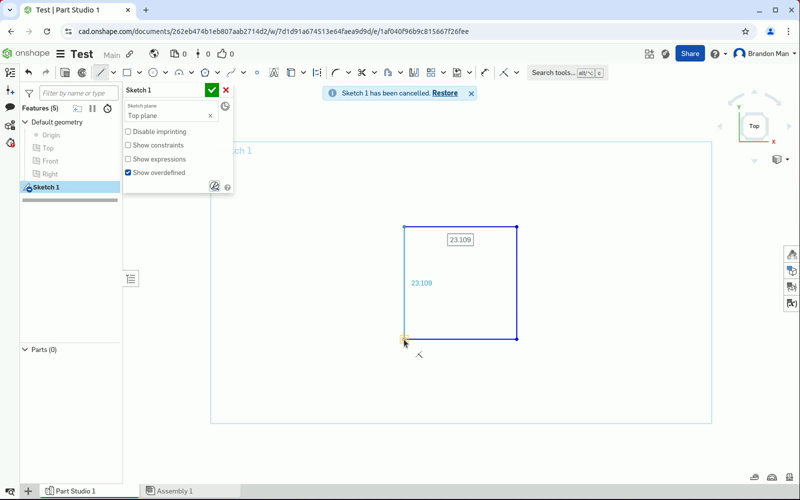
key(c)
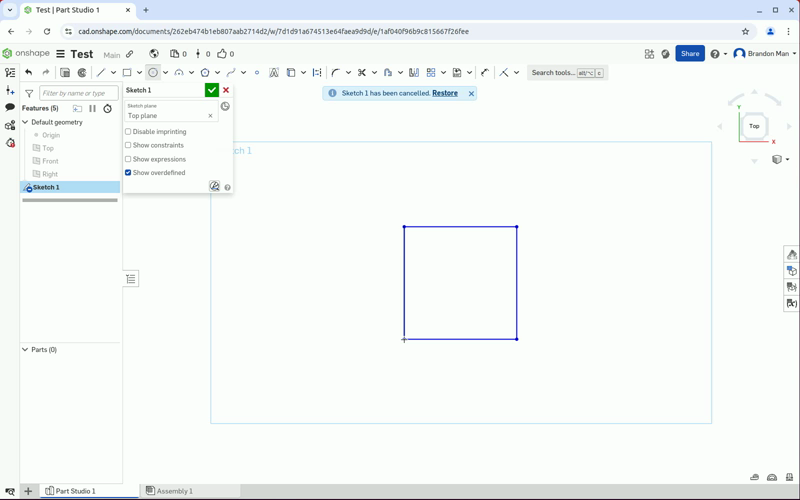
key_down(shift)
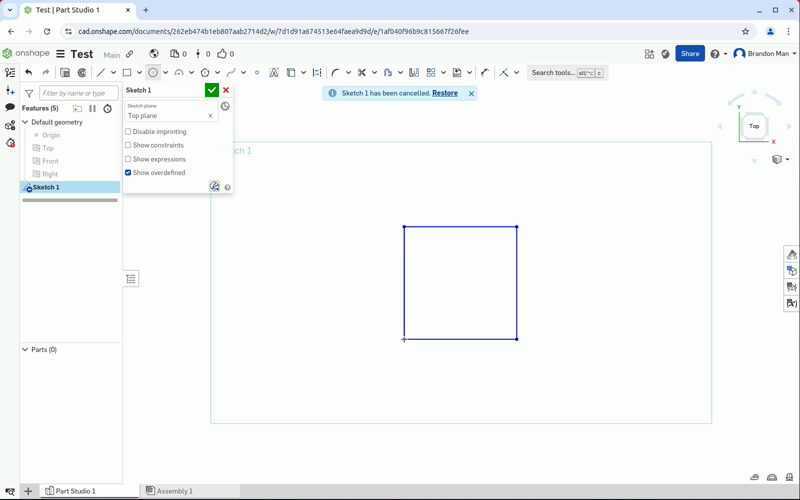
mouse_move(461, 282)
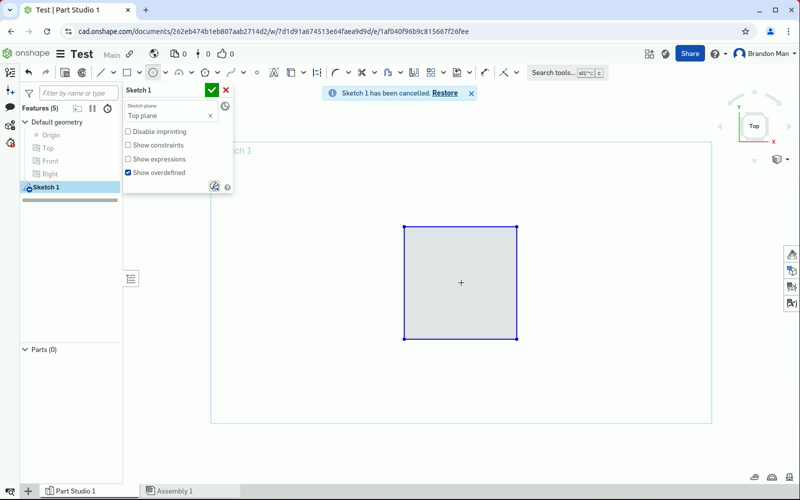
click(461, 282)
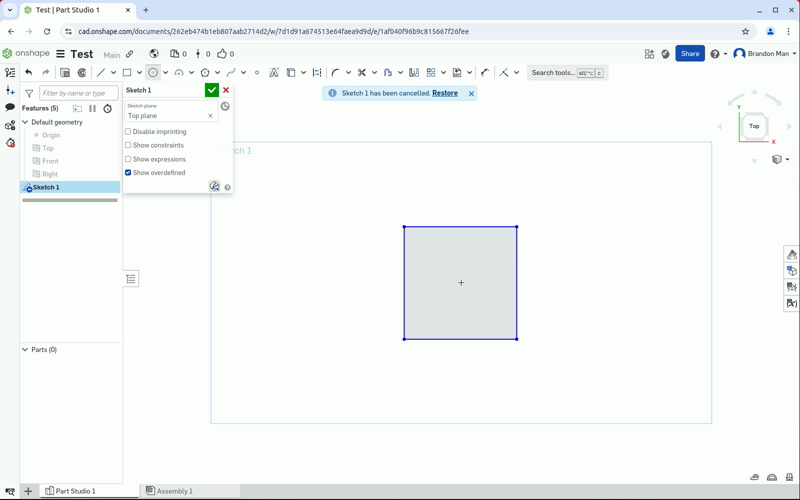
key_up(shift)
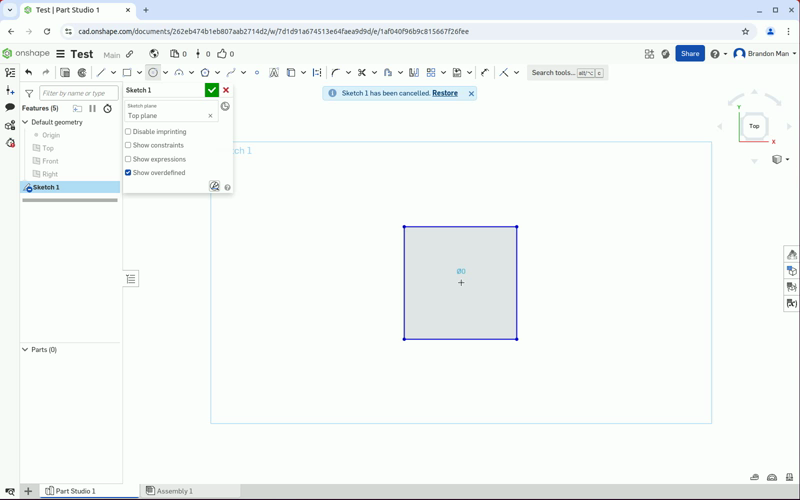
mouse_move(482, 282)
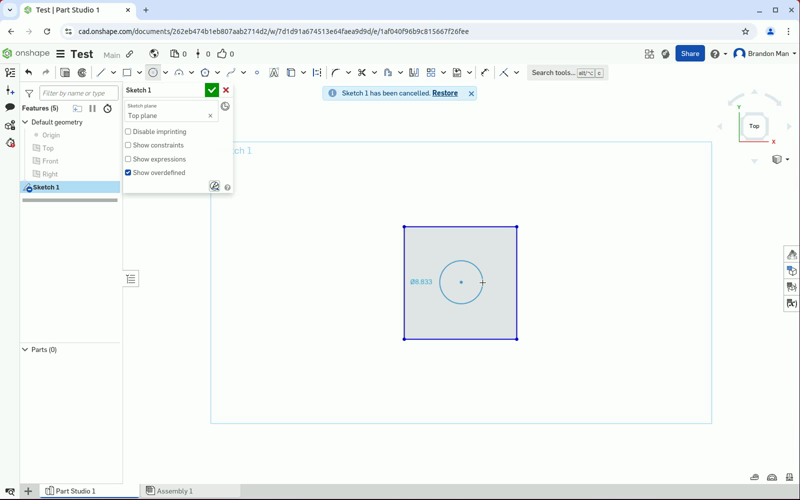
click(482, 282)
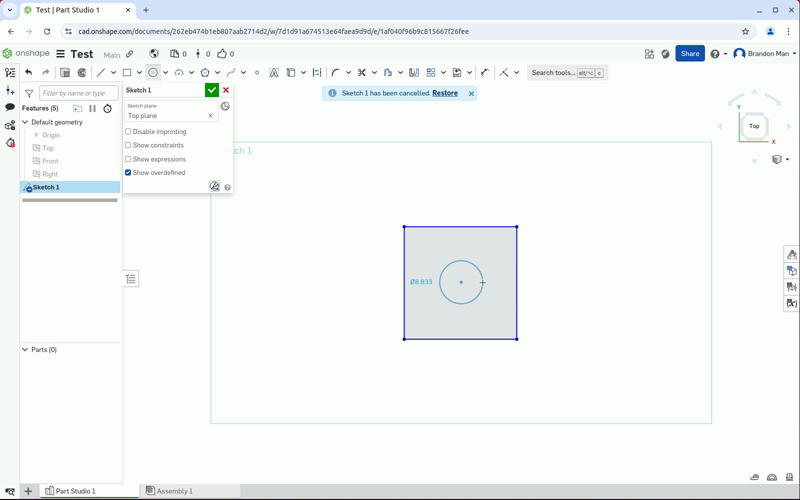
key(esc)
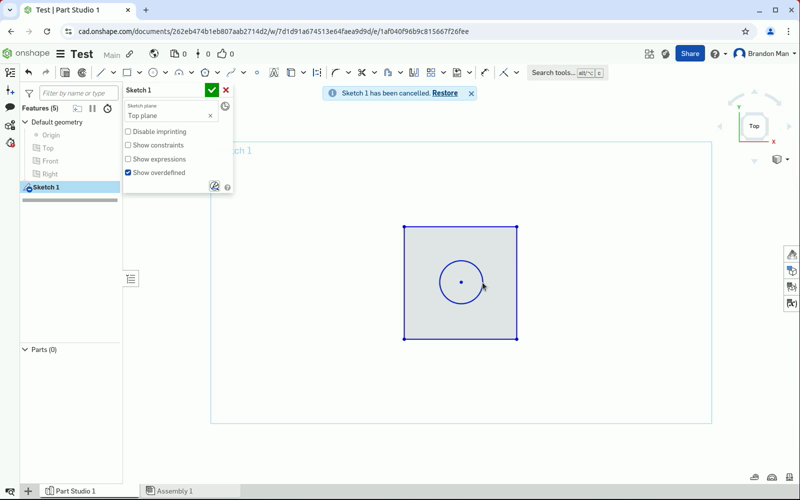
mouse_move(429, 267)
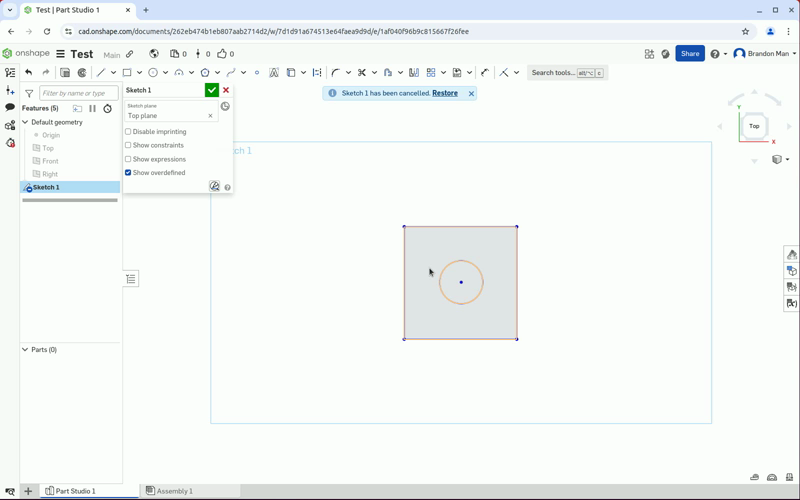
click(429, 267)
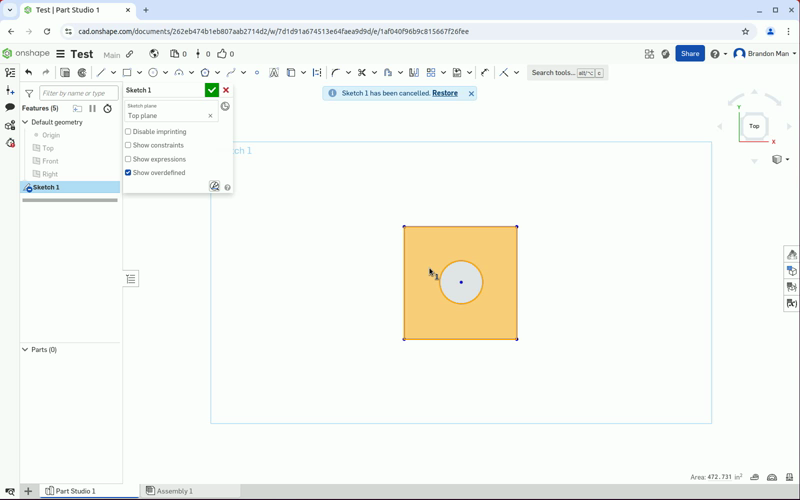
mouse_move(73, 352)
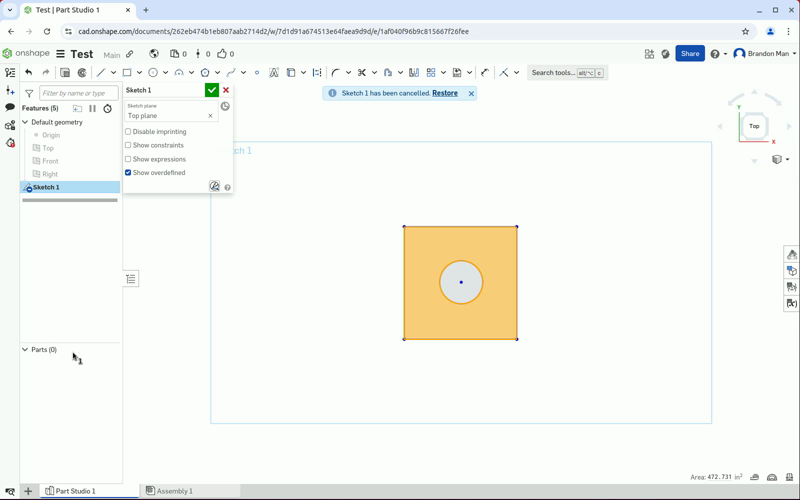
key(shift+y)
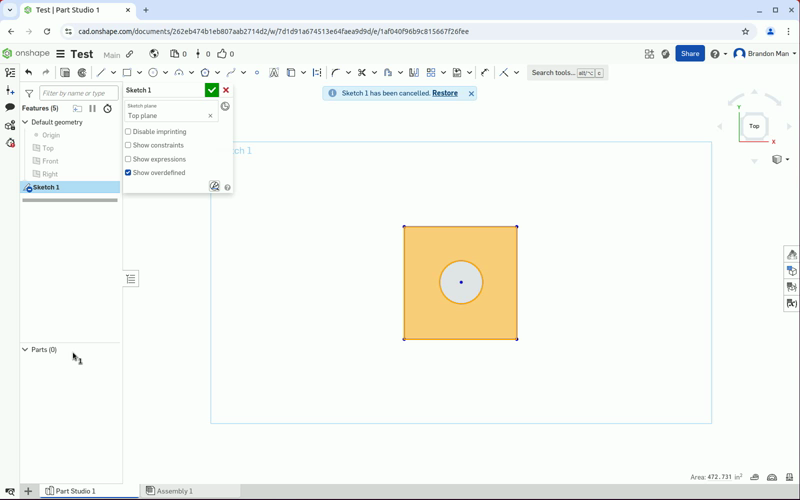
key(shift+e)
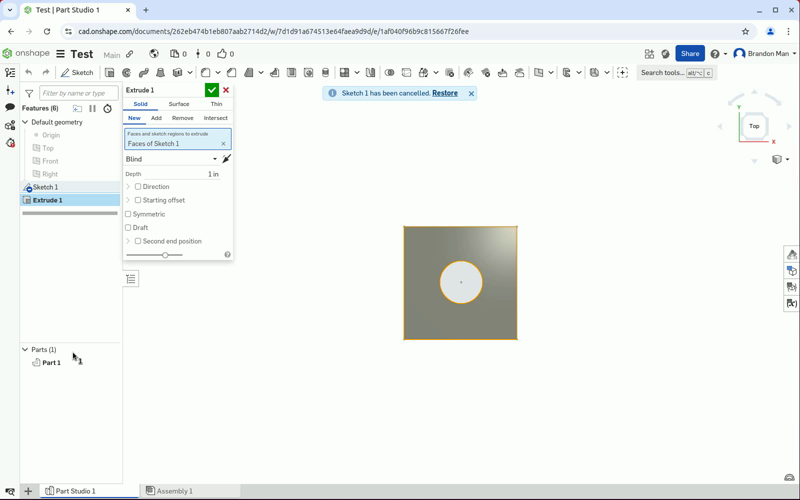
mouse_move(143, 106)
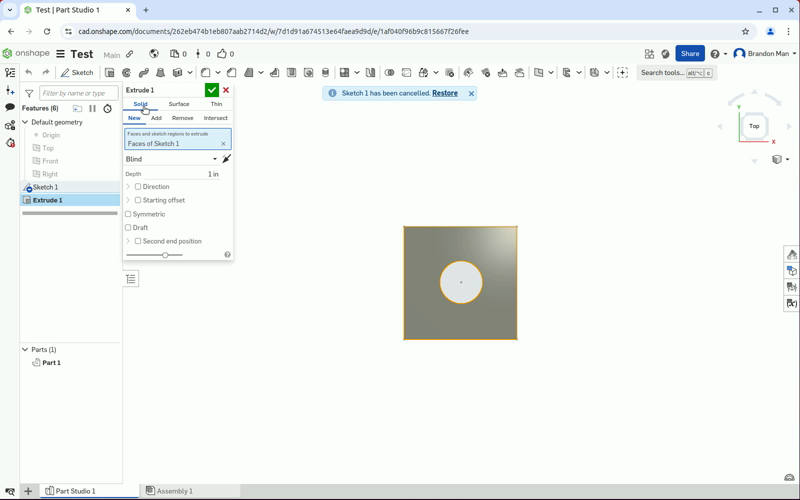
click(143, 106)
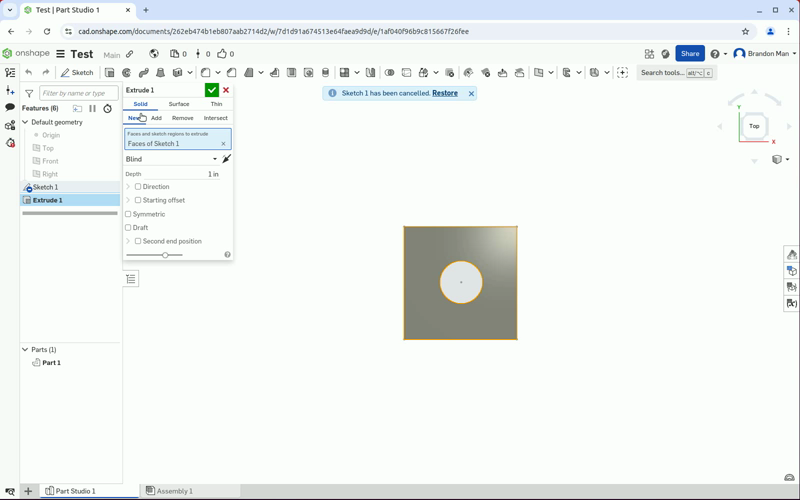
mouse_move(137, 120)
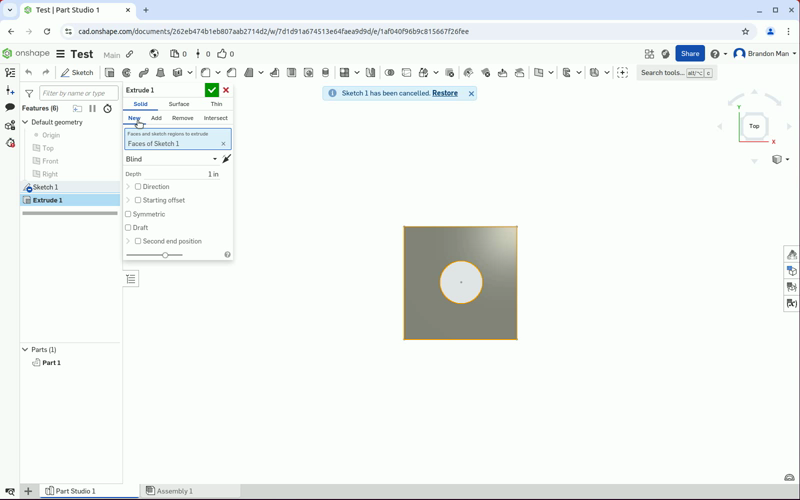
click(137, 120)
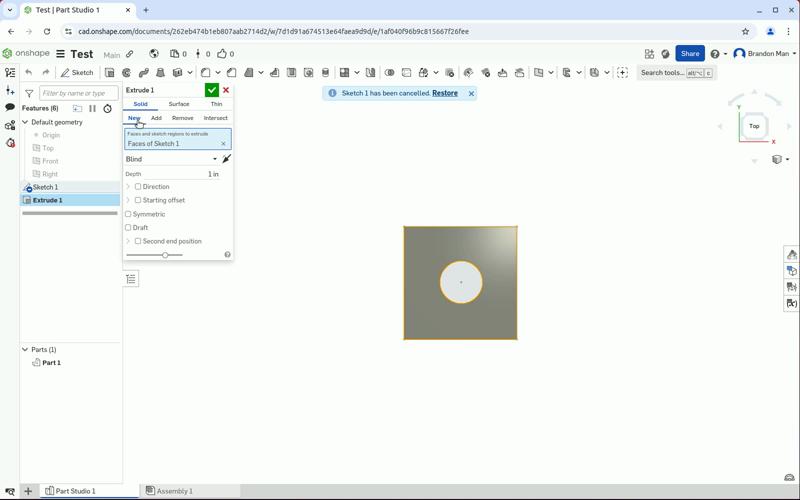
key(tab, 4)
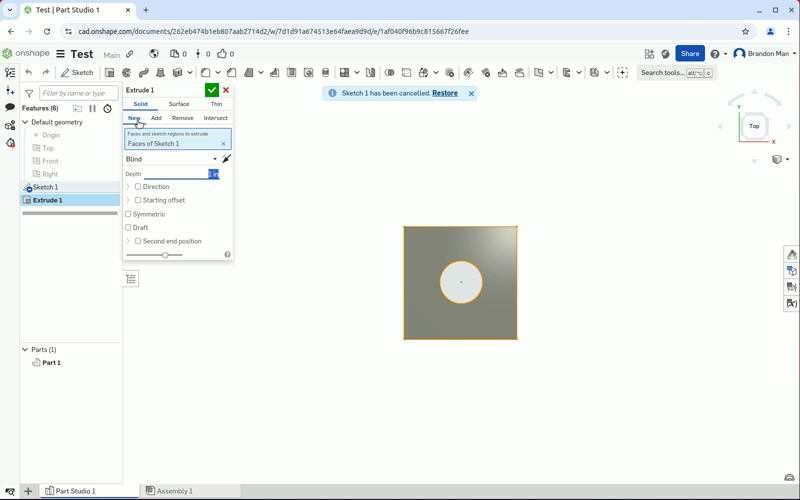
text(11.554)
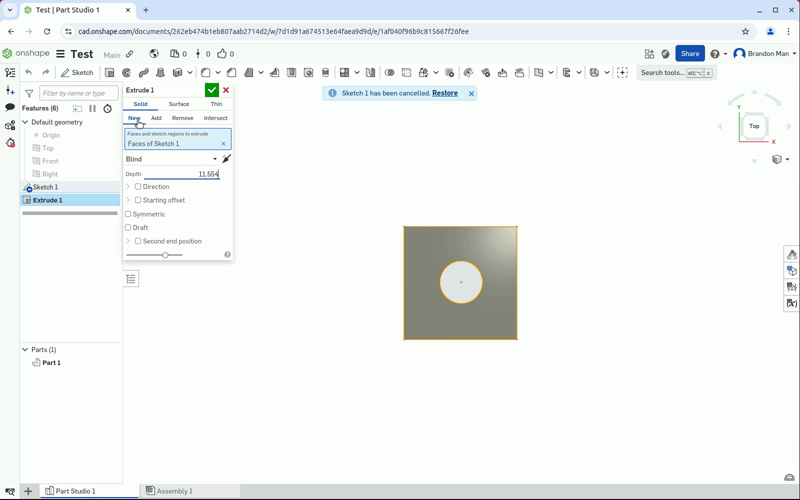
key(enter)
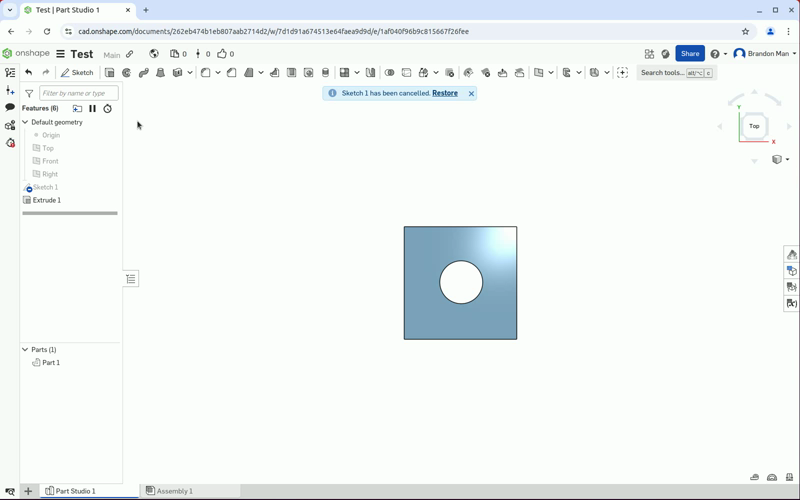
key(shift+h)
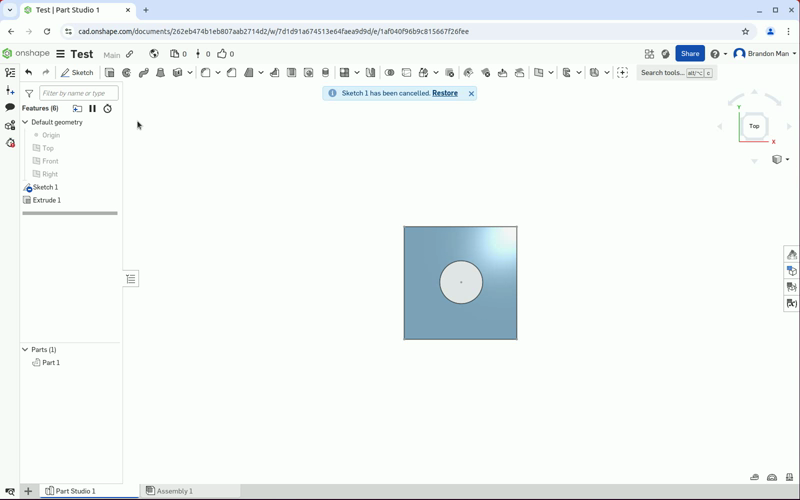
key(shift+h)
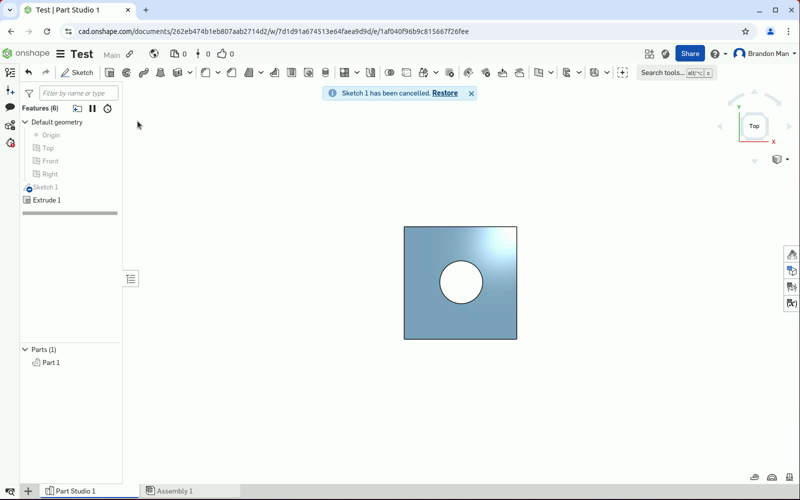
mouse_move(73, 189)
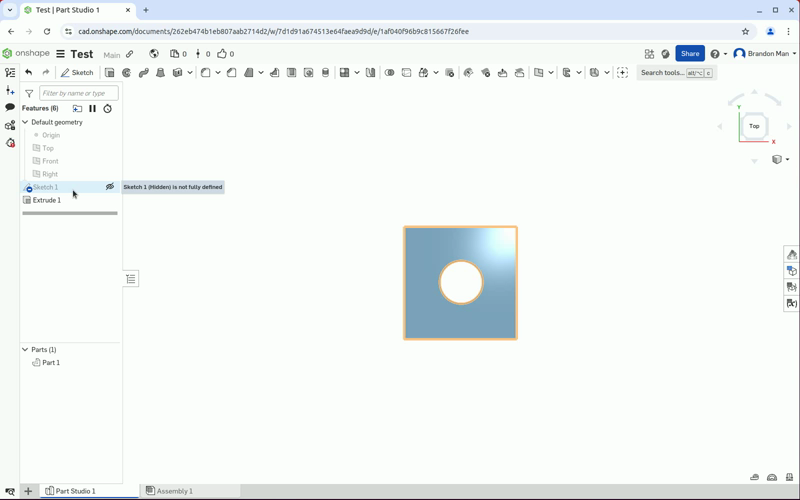
click(73, 189)
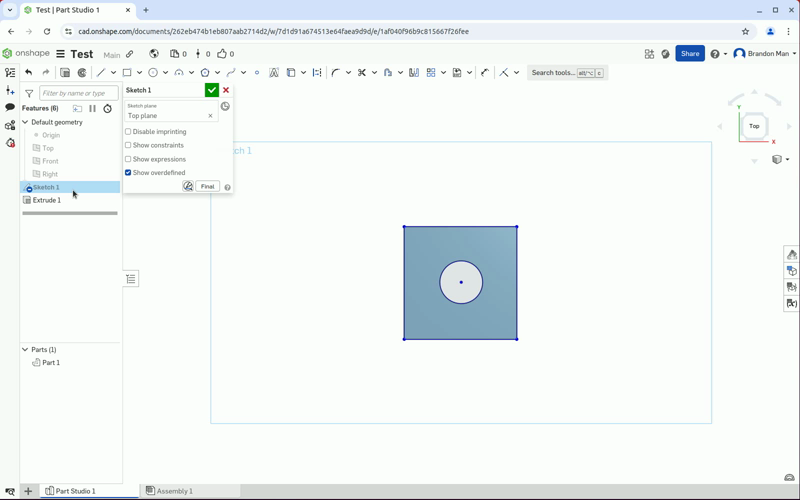
mouse_move(229, 92)
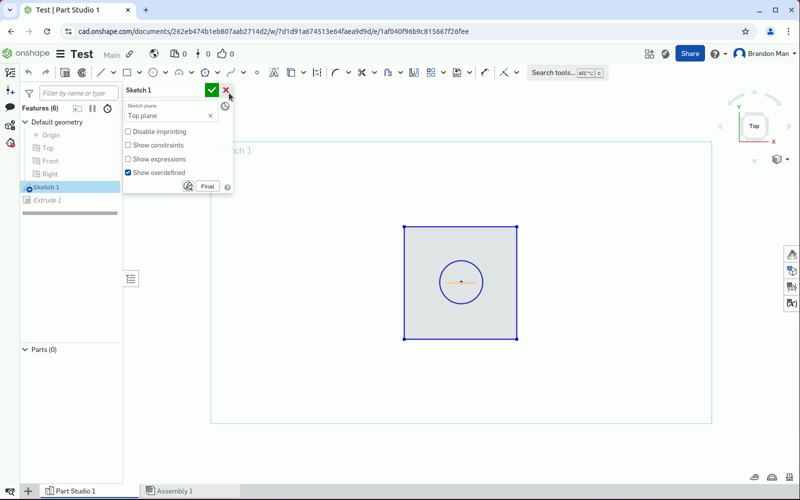
click(229, 92)
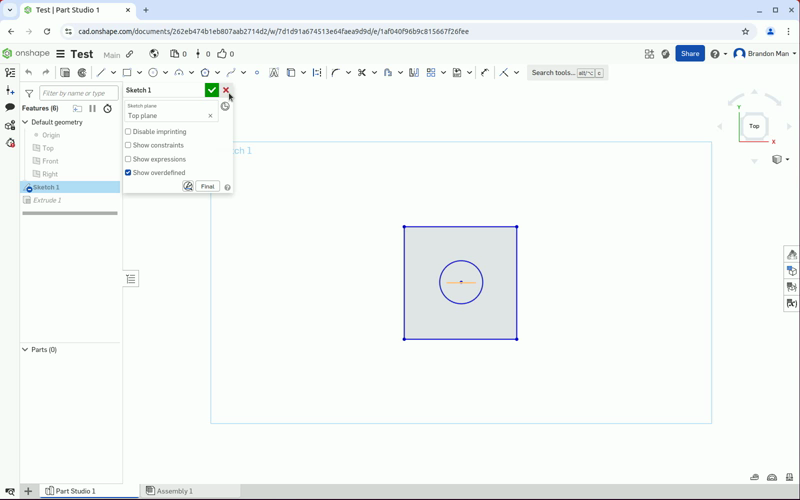
key(shift+s)
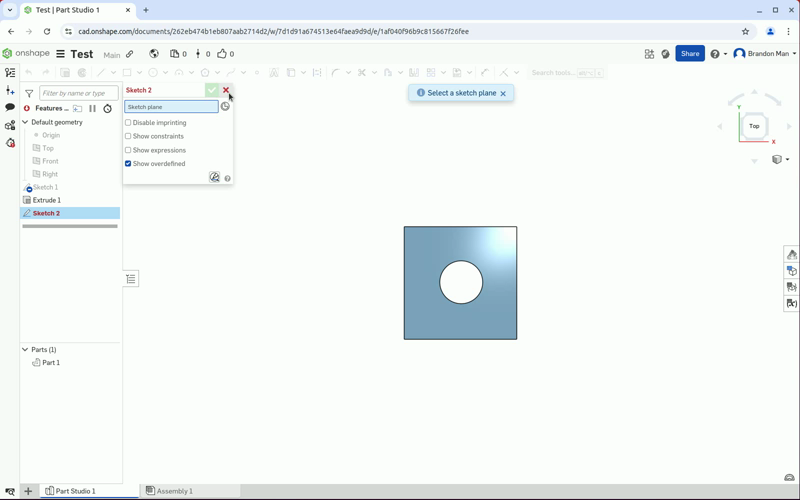
mouse_move(73, 150)
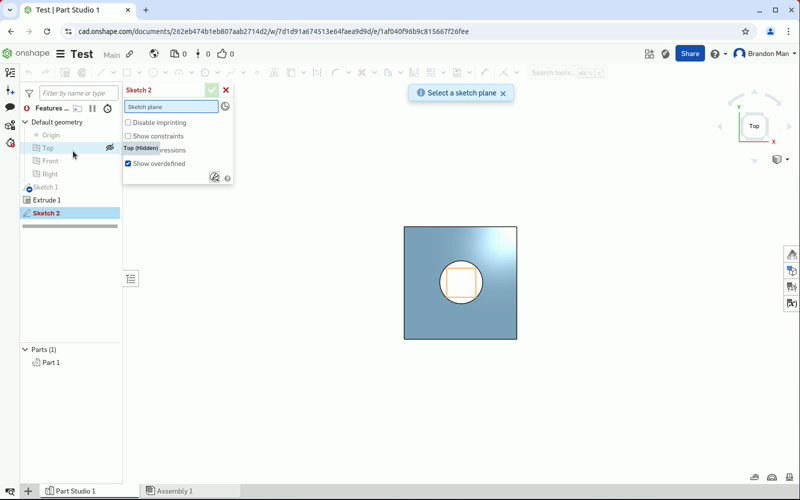
click(73, 150)
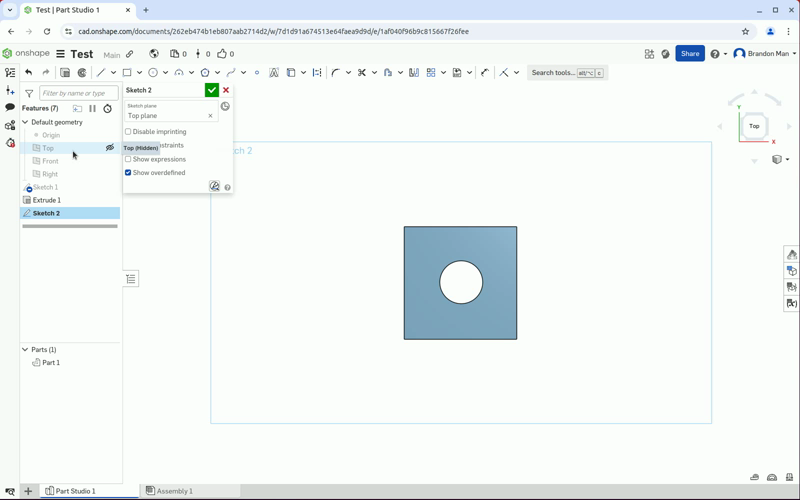
mouse_move(73, 352)
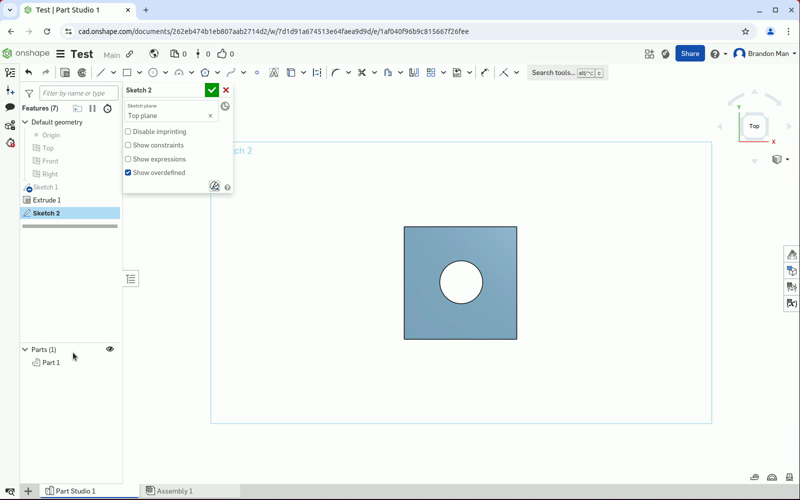
key(y)
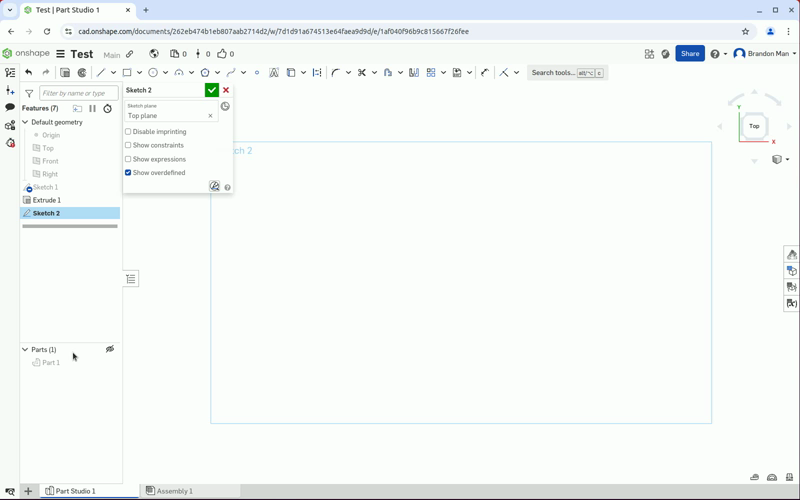
key(c)
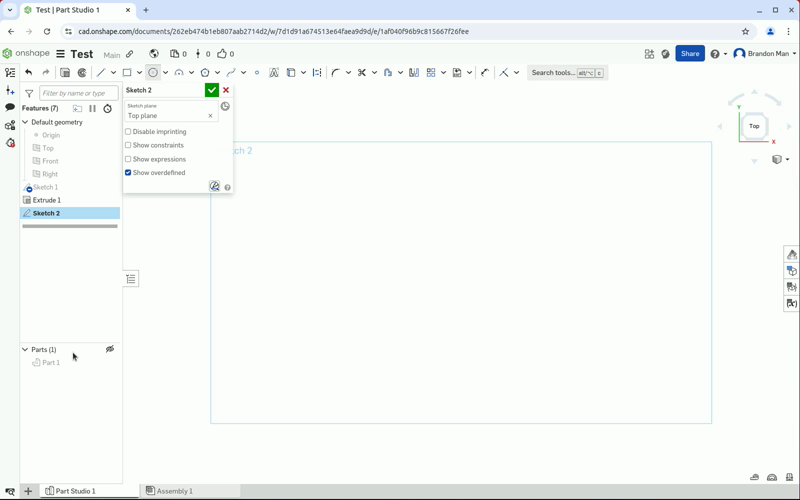
key_down(shift)
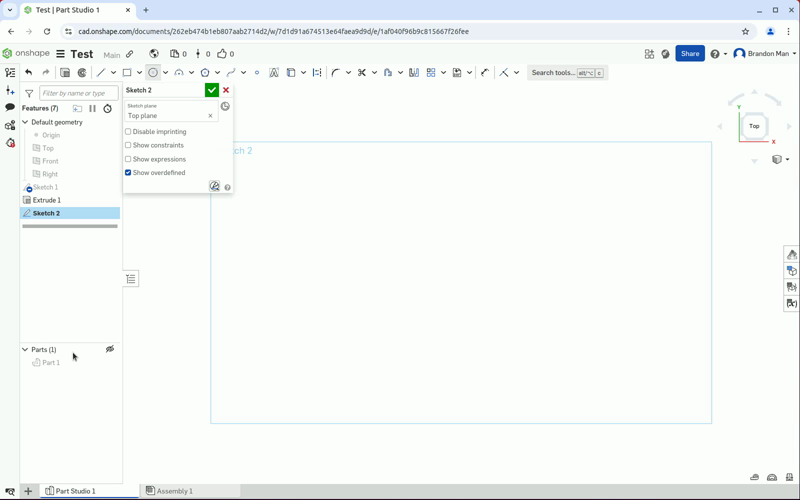
mouse_move(460, 282)
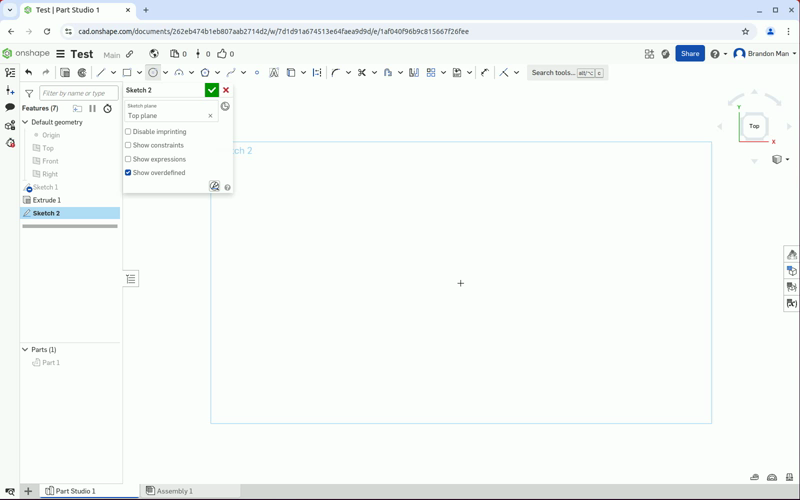
click(460, 282)
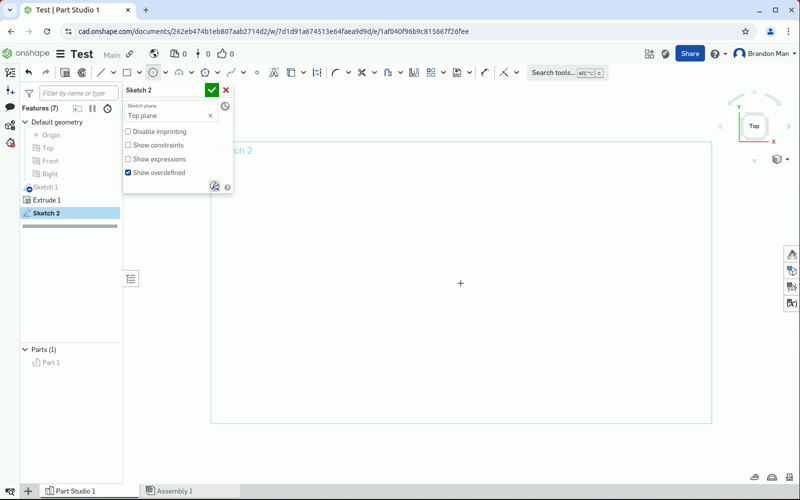
key_up(shift)
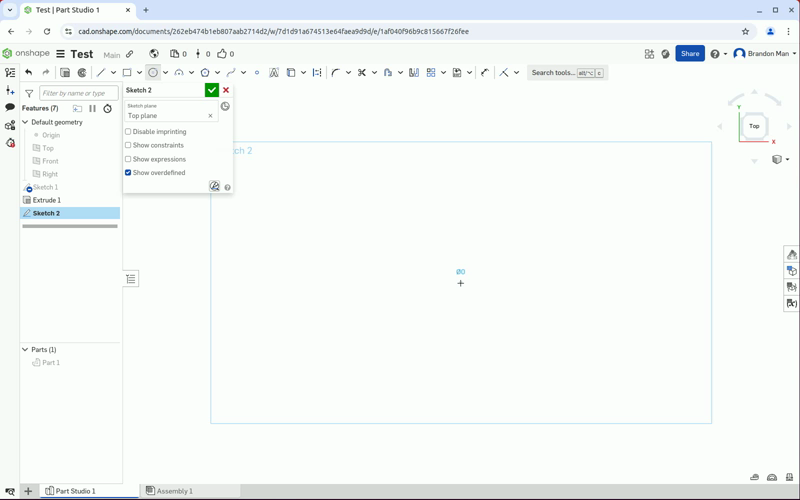
mouse_move(481, 282)
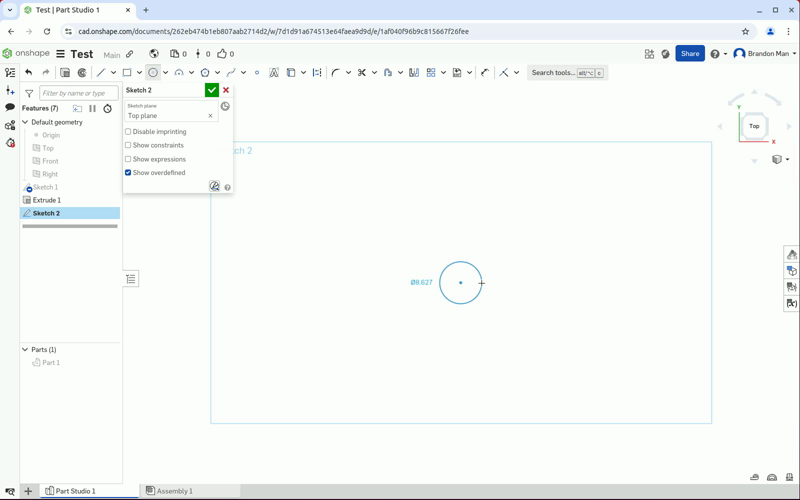
click(481, 282)
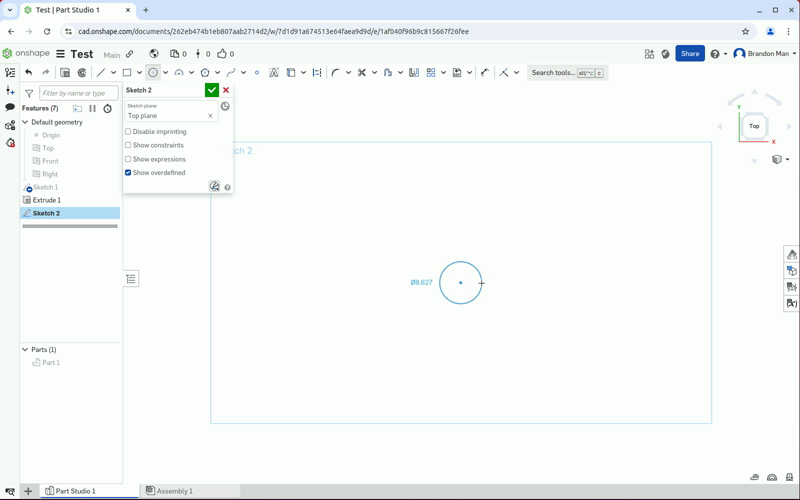
key(esc)
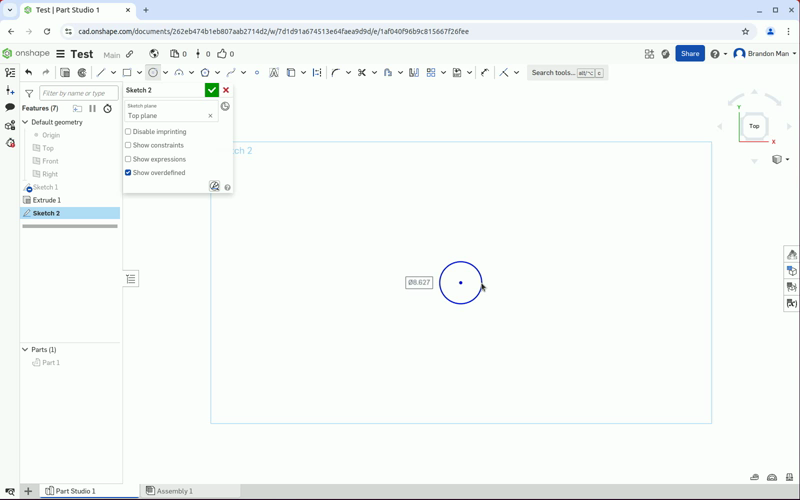
mouse_move(448, 281)
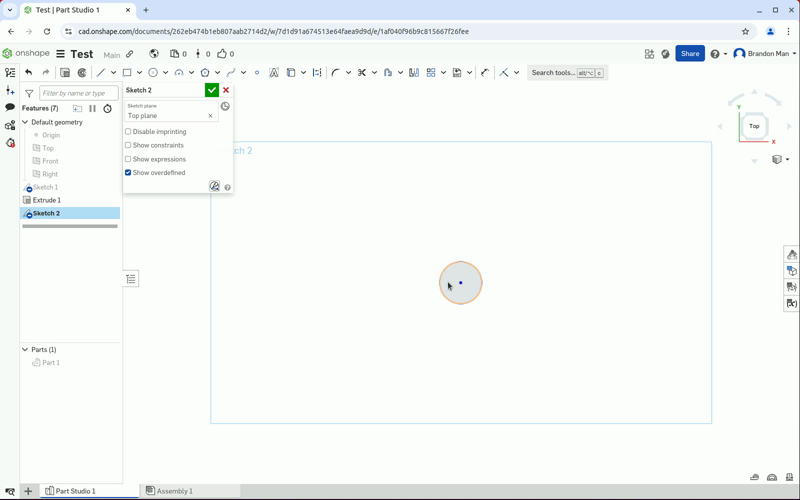
scroll(6)
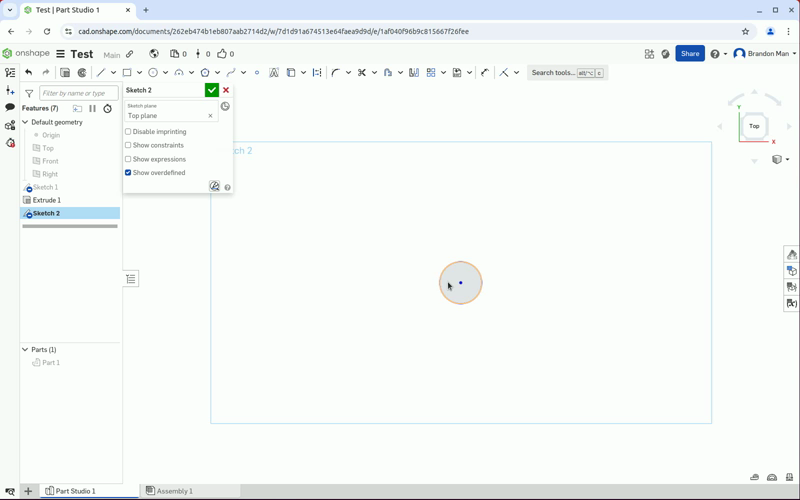
scroll(6)
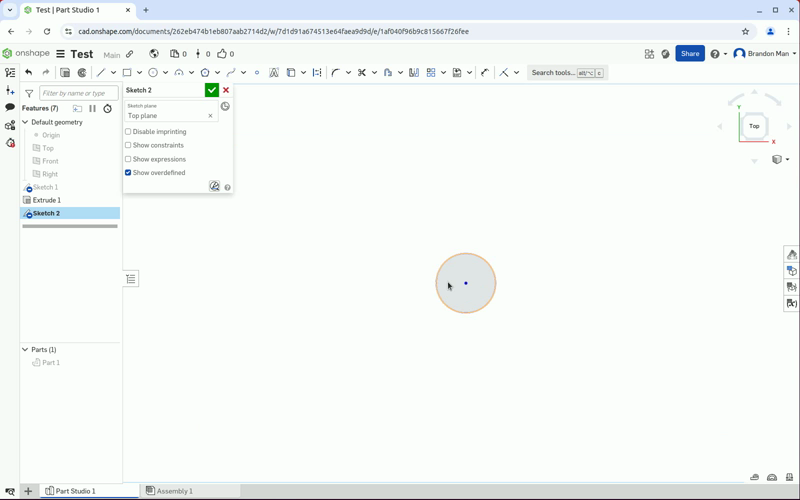
scroll(6)
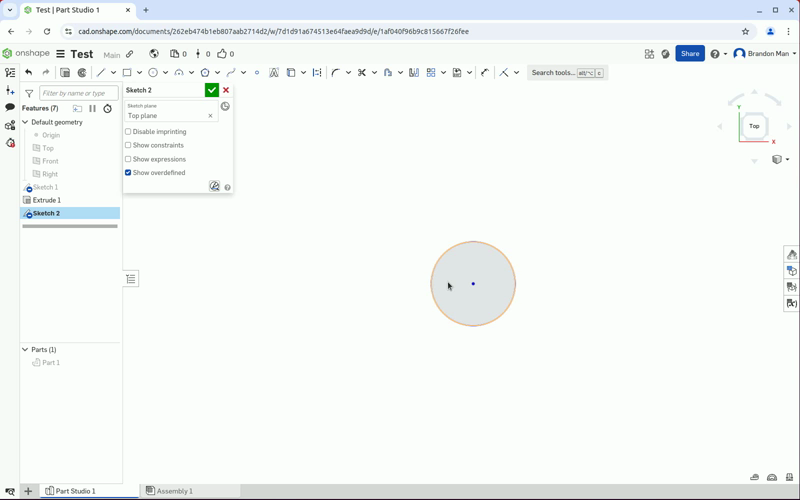
scroll(6)
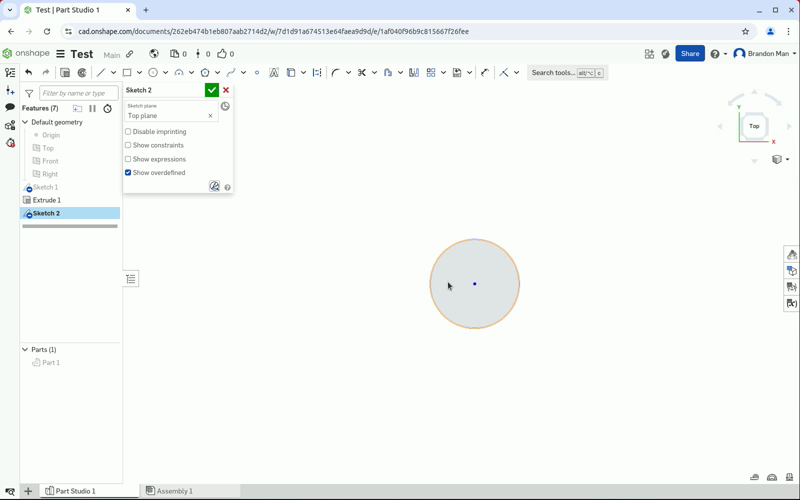
scroll(6)
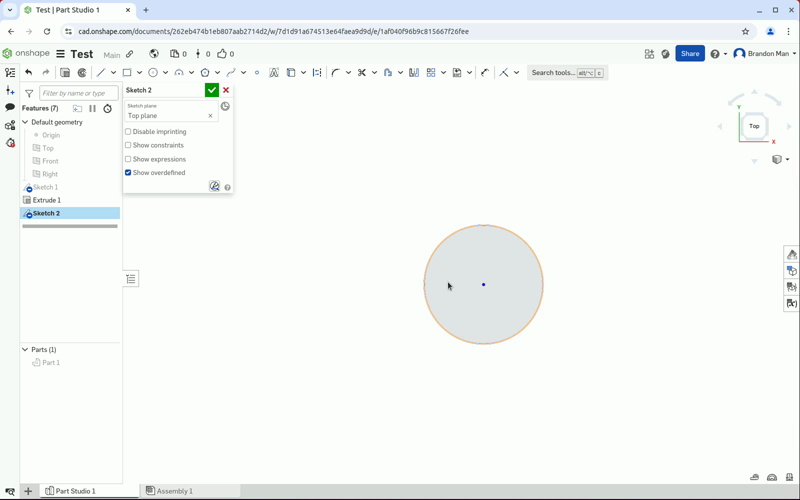
scroll(6)
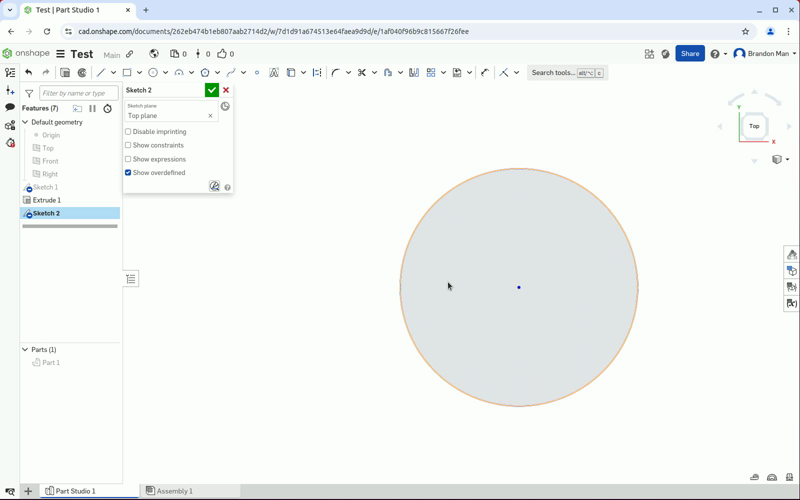
scroll(6)
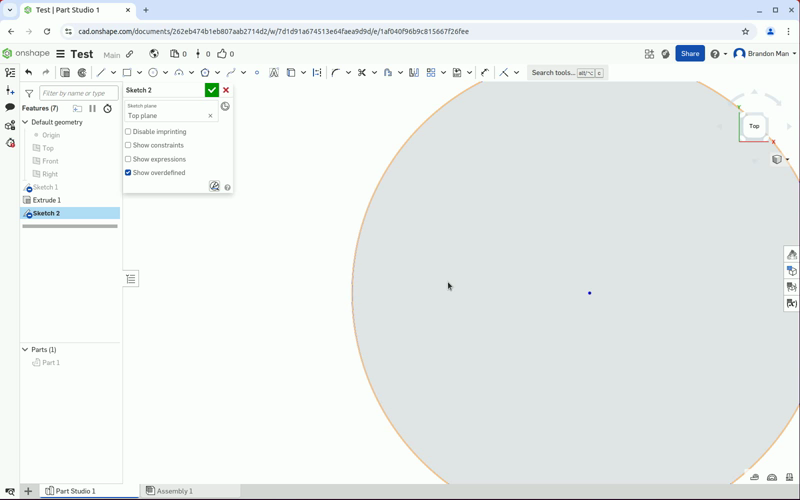
click(448, 281)
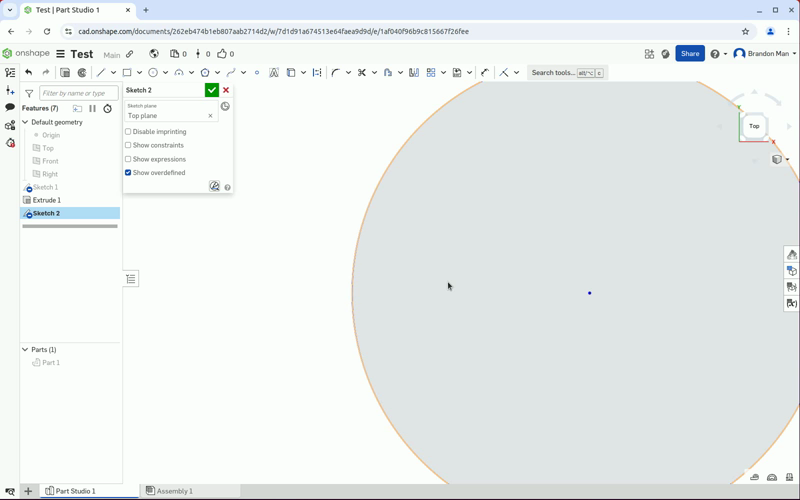
scroll(-6)
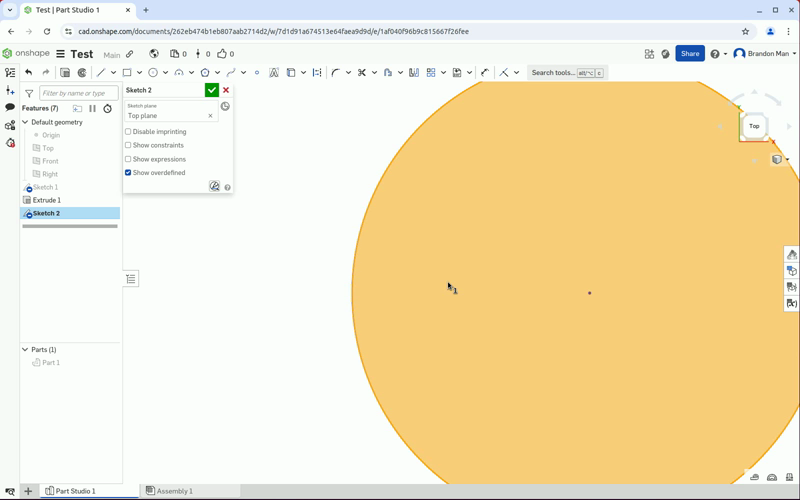
scroll(-6)
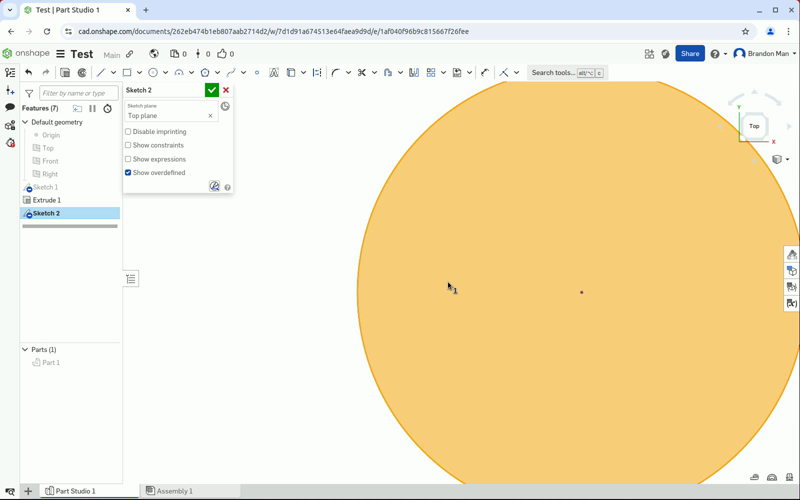
scroll(-6)
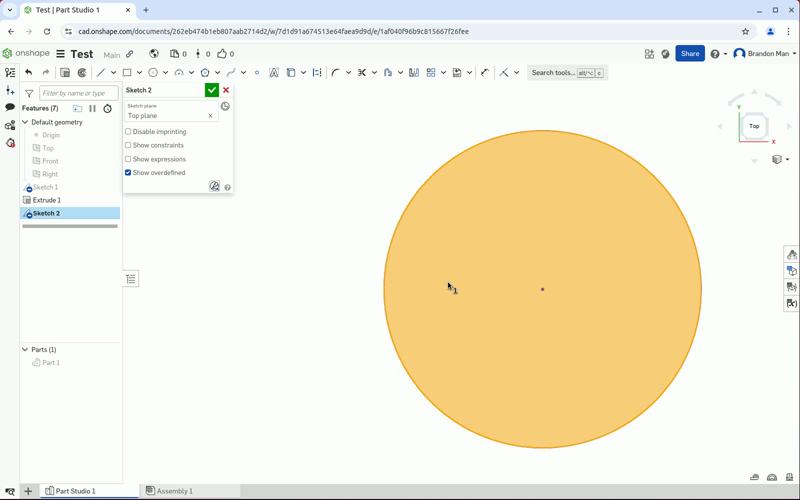
scroll(-6)
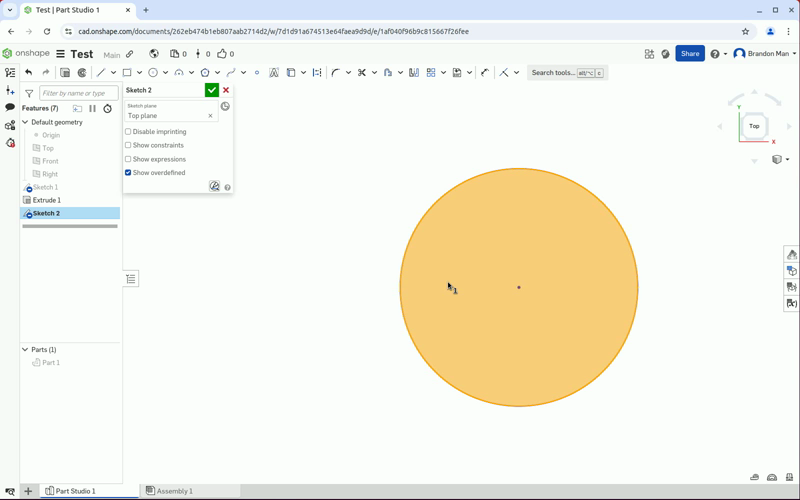
scroll(-6)
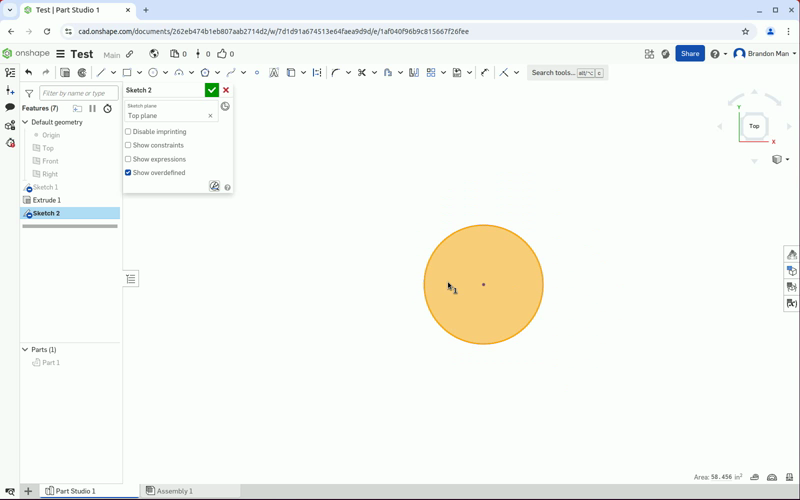
scroll(-6)
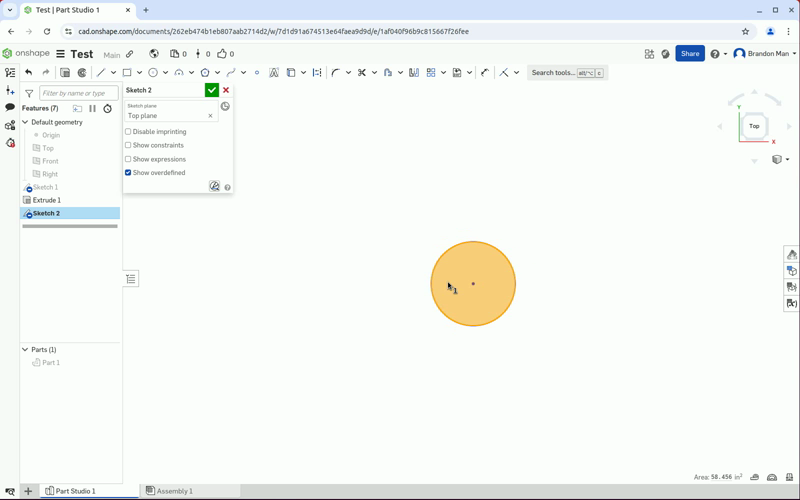
scroll(-6)
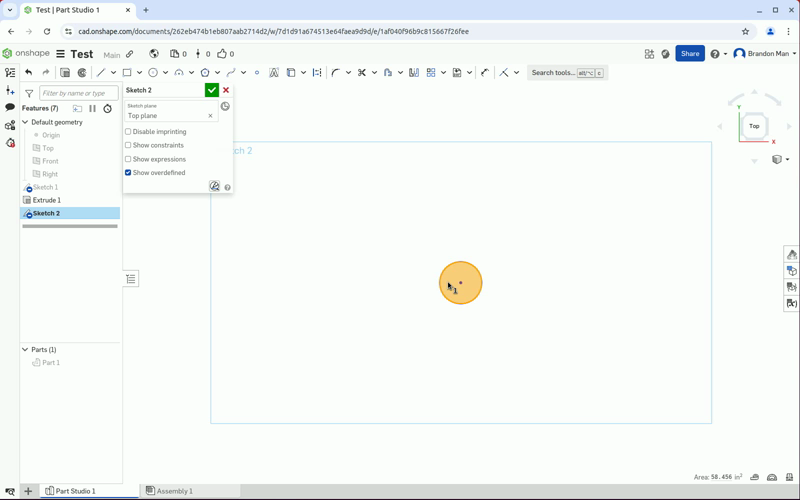
mouse_move(73, 352)
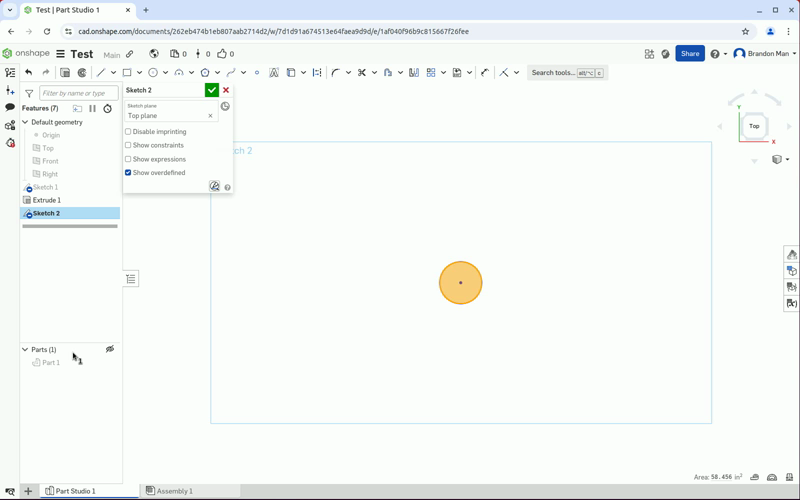
key(shift+y)
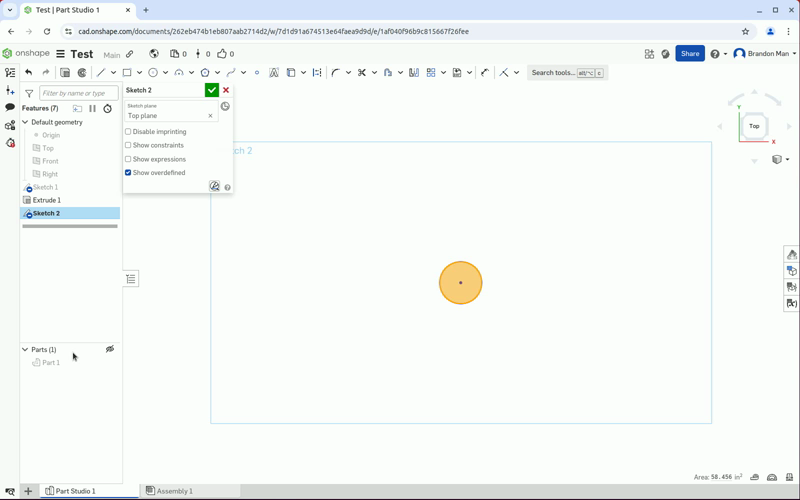
key(shift+e)
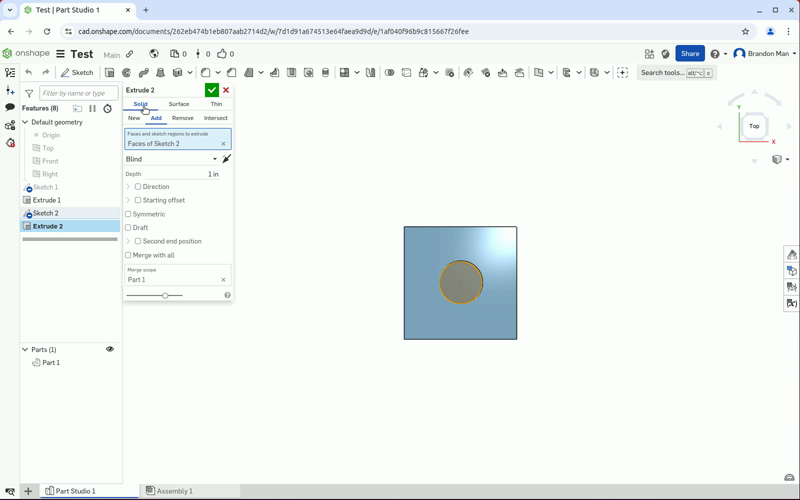
mouse_move(143, 106)
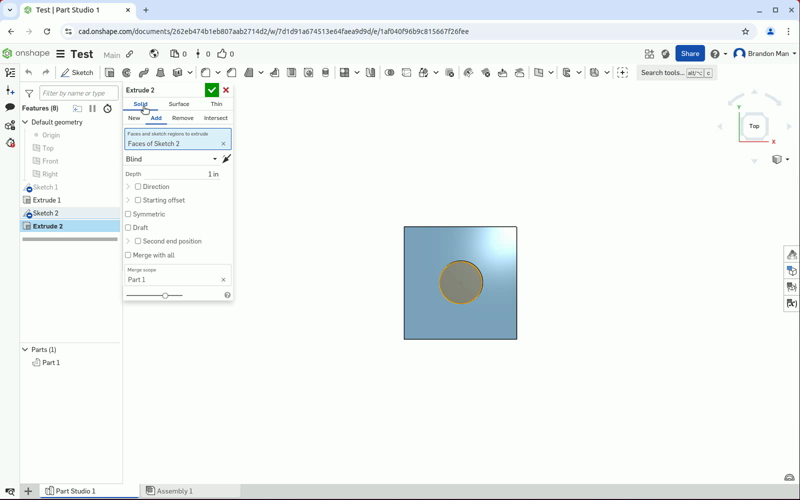
click(143, 106)
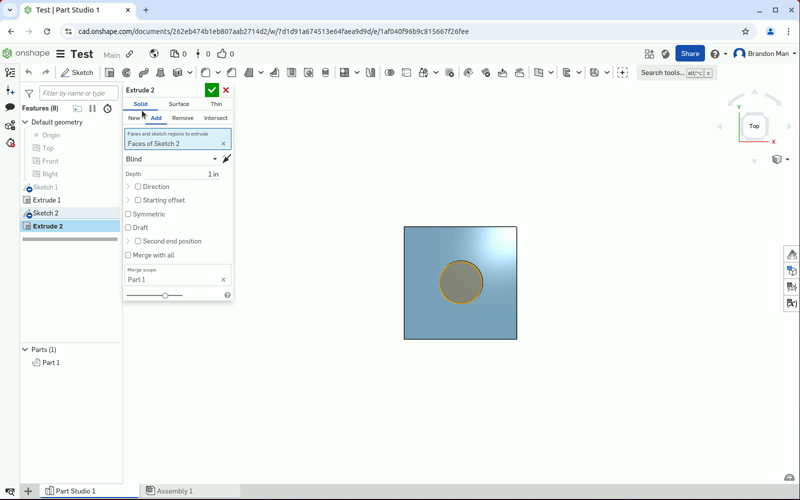
mouse_move(137, 120)
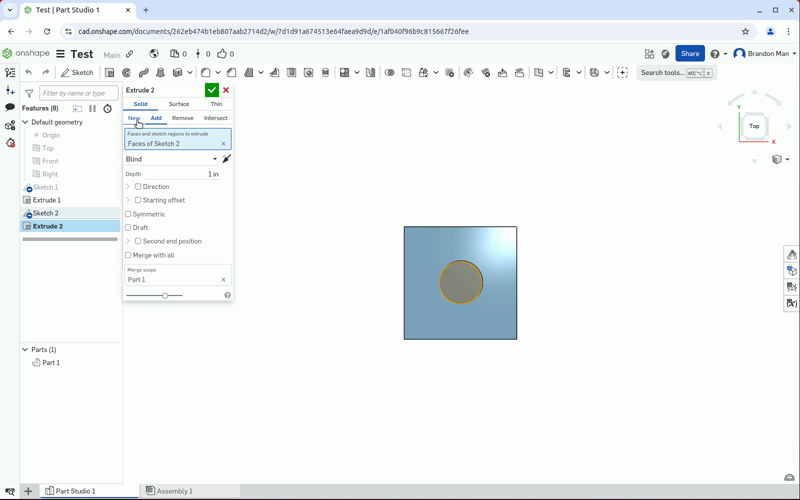
click(137, 120)
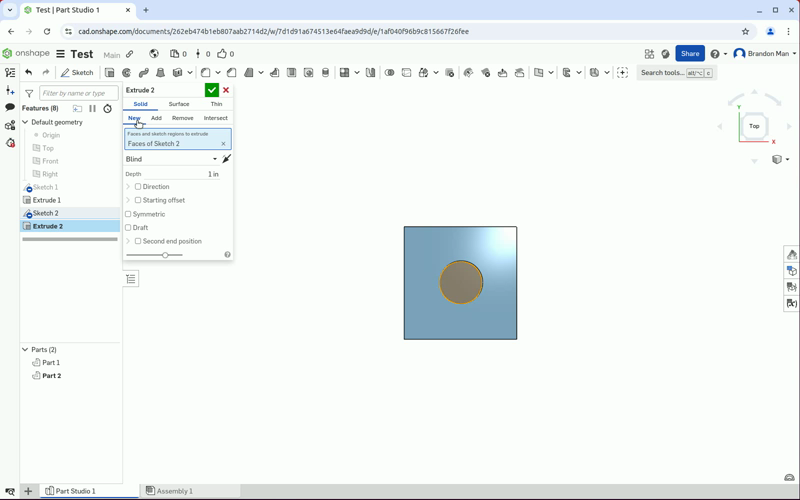
key(tab, 4)
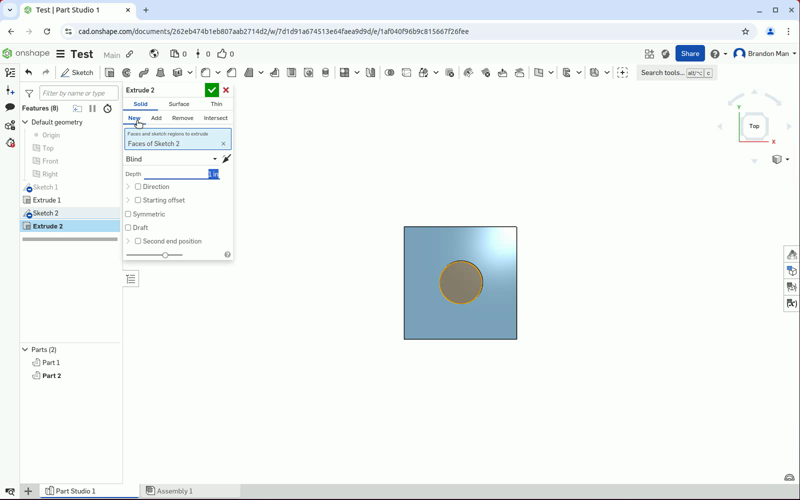
text(23.108)
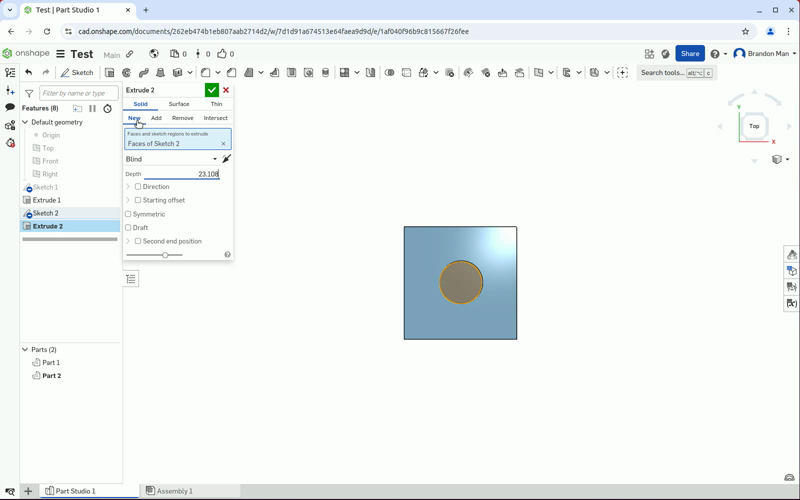
key(enter)
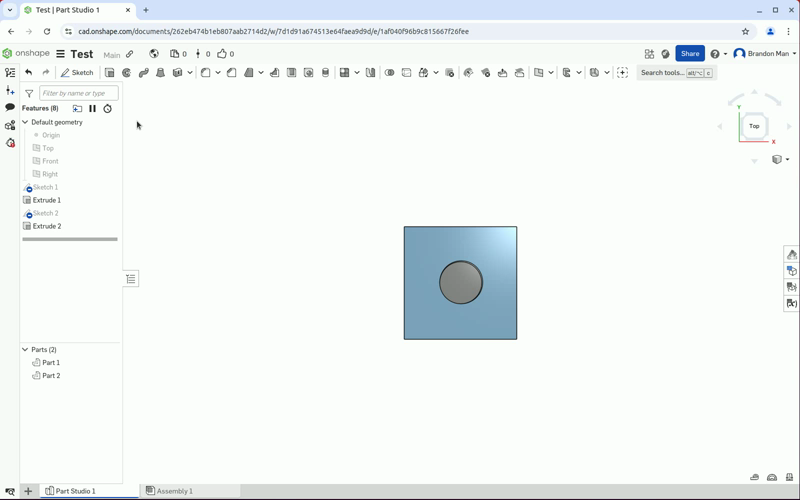
key(shift+h)
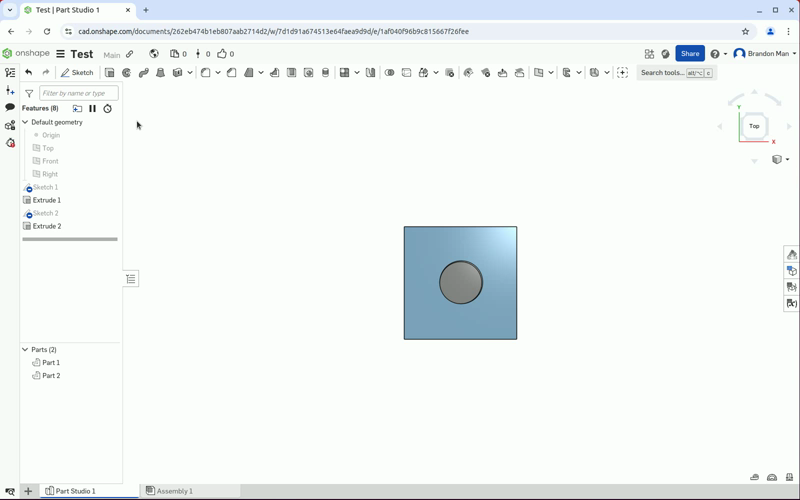
key(shift+h)
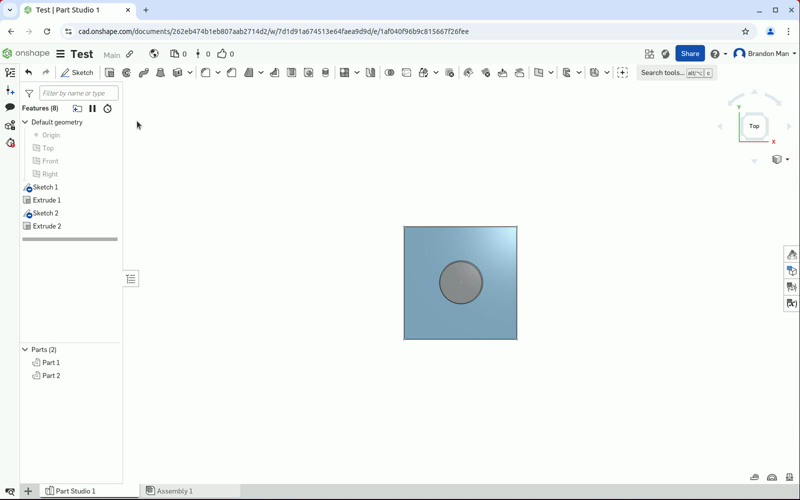
key(shift+7)
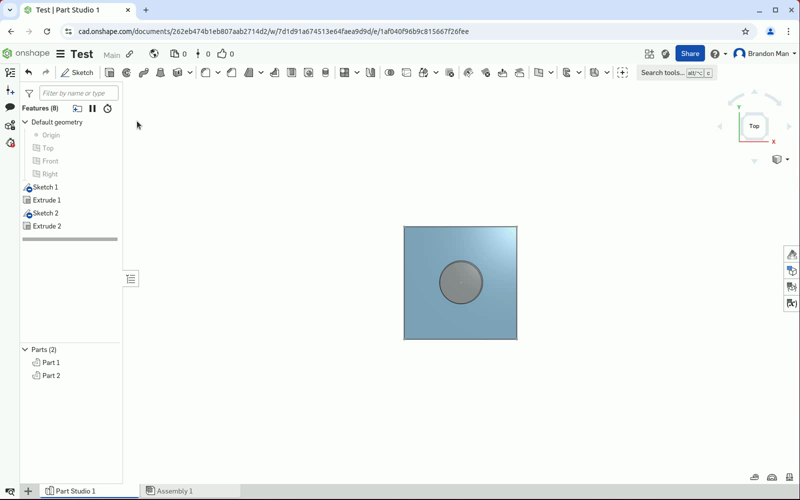
key(up, 3)
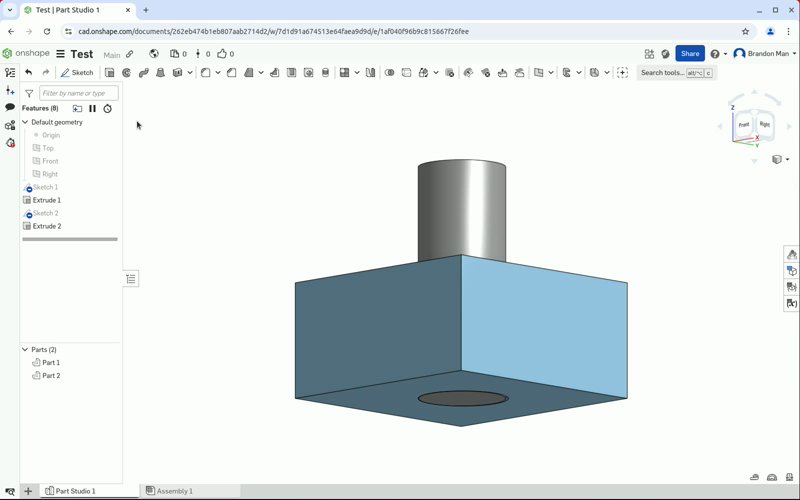
key(left, 3)
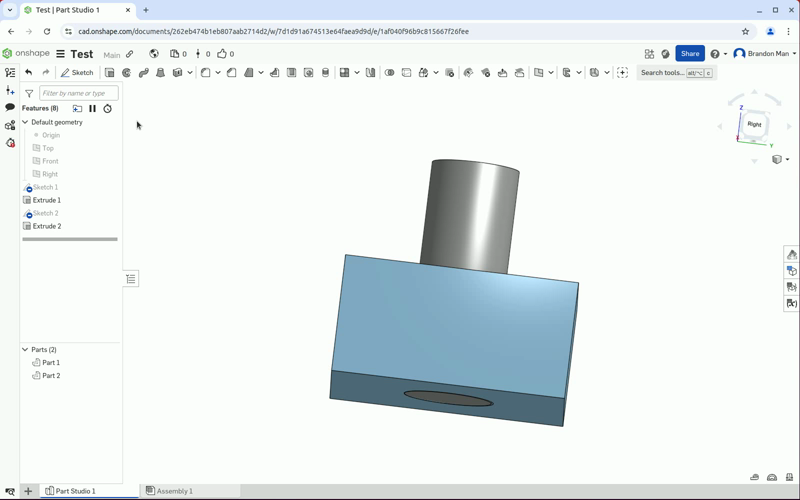
key(right, 3)
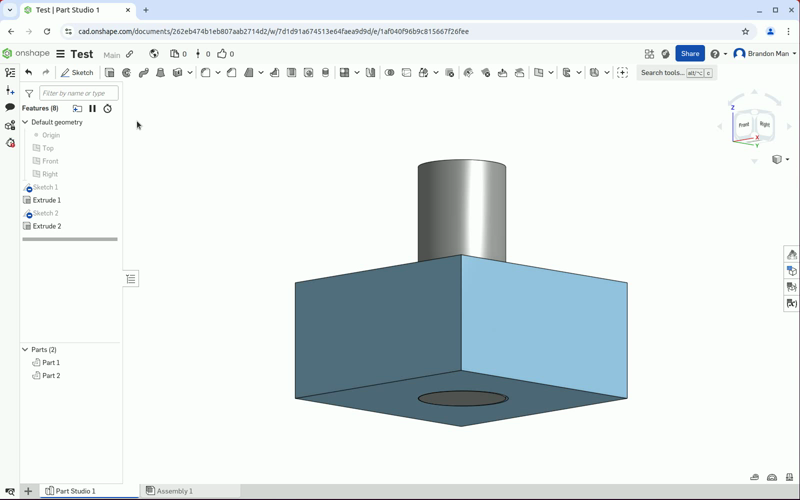
key(down, 3)
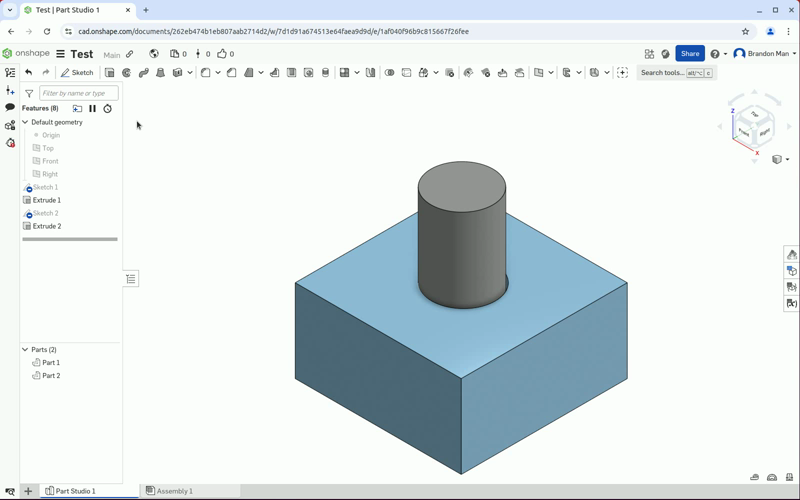
mouse_move(73, 189)
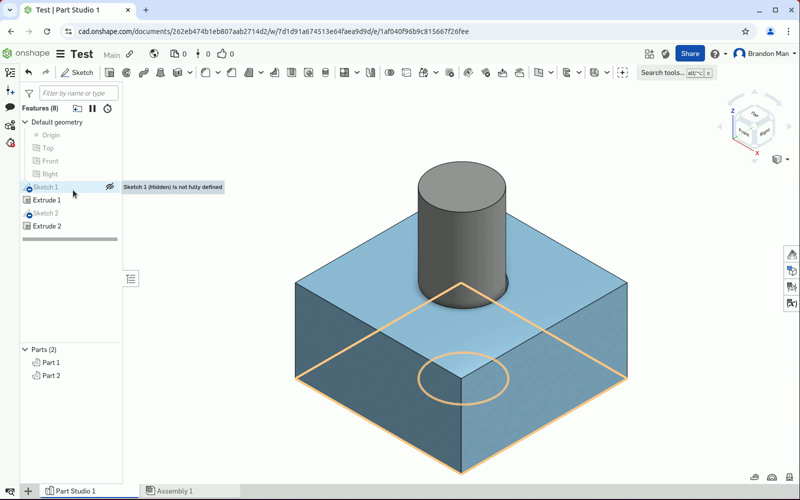
click(73, 189)